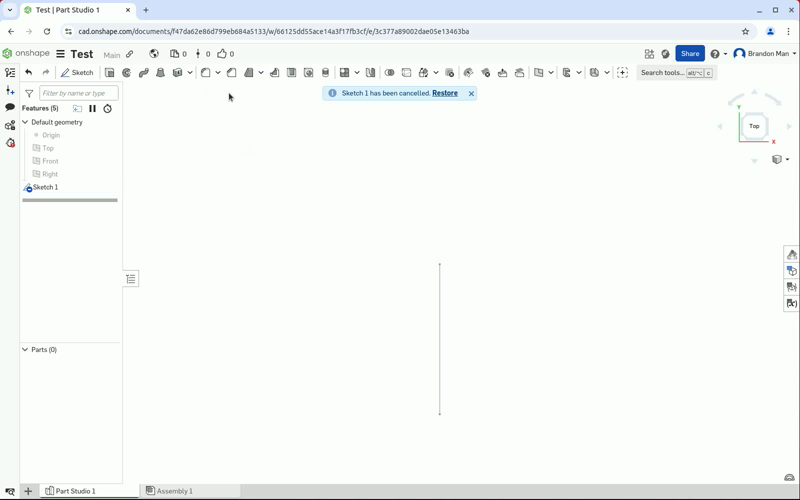
key(shift+h)
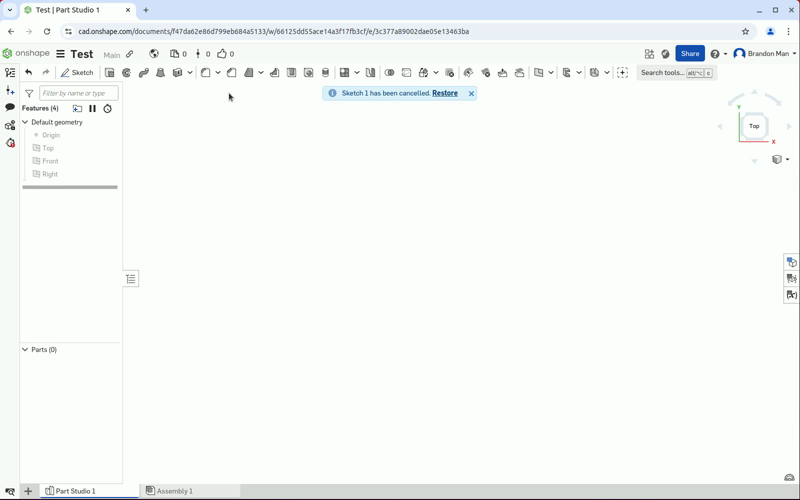
mouse_move(73, 352)
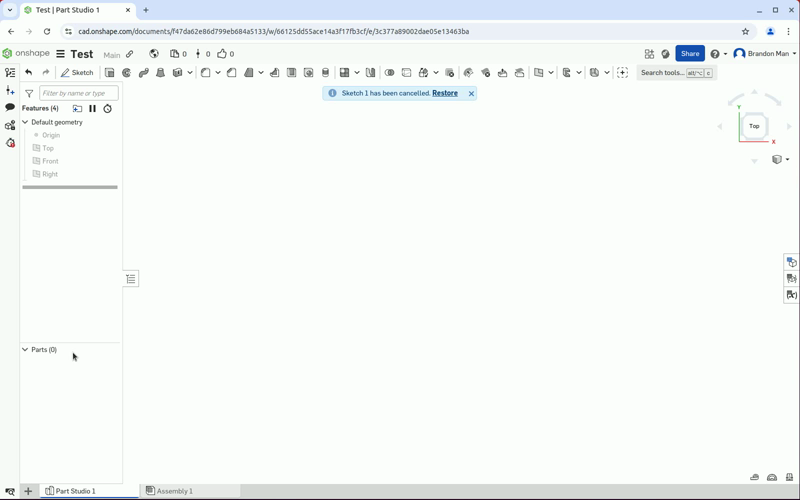
key(y)
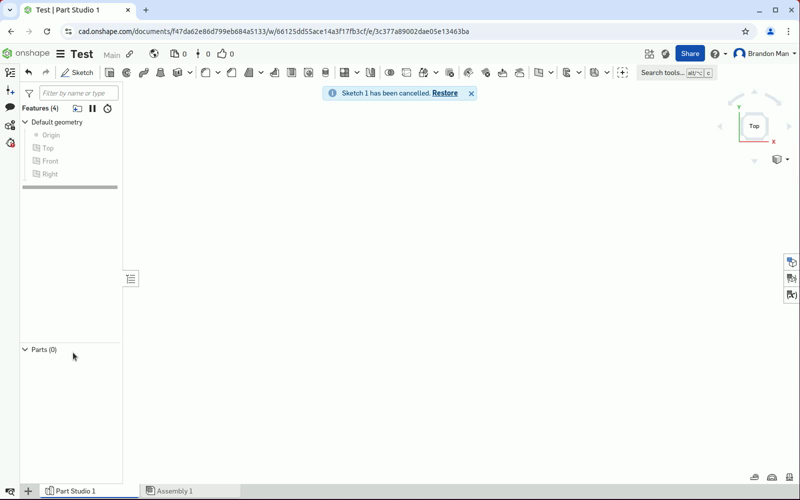
key(shift+p)
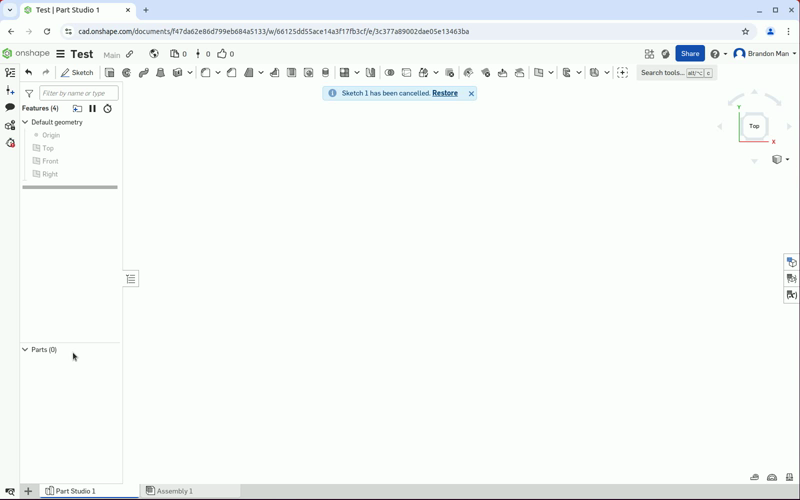
key(space)
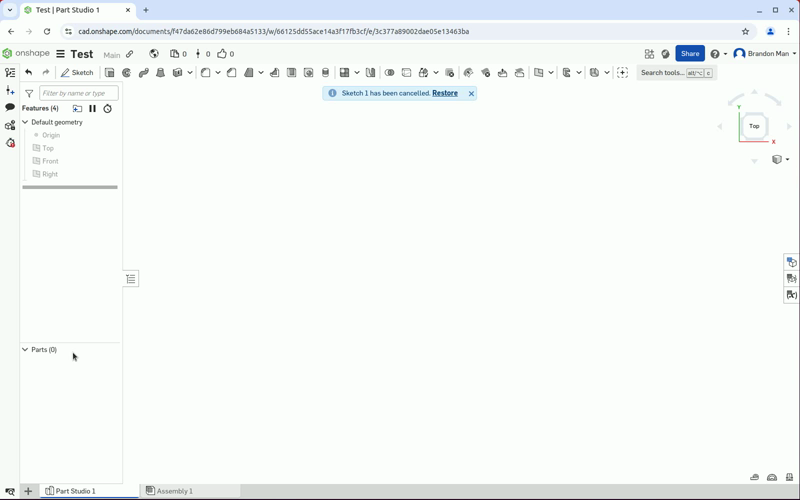
key_down(shift)
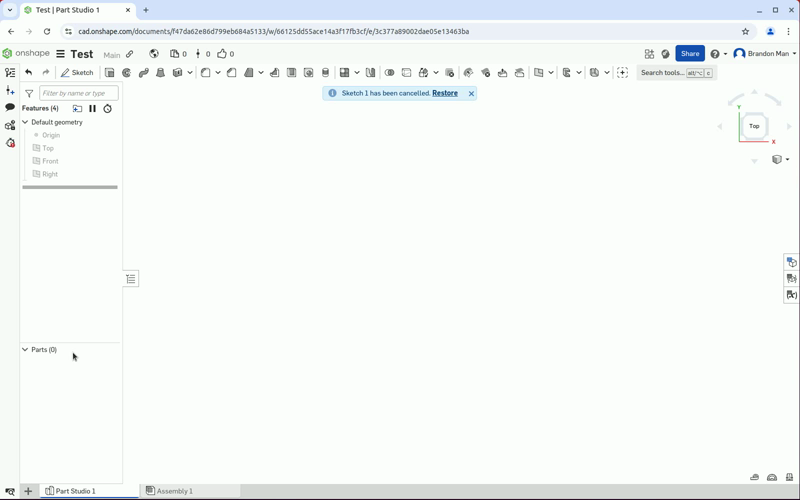
key(up)
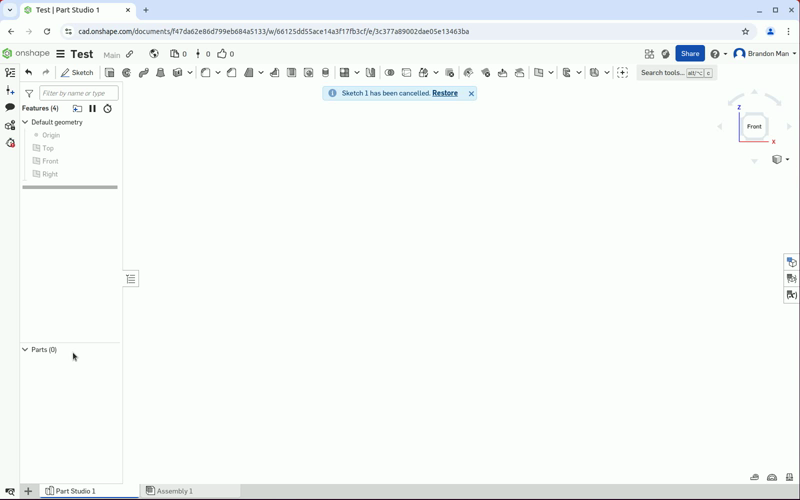
key_up(shift)
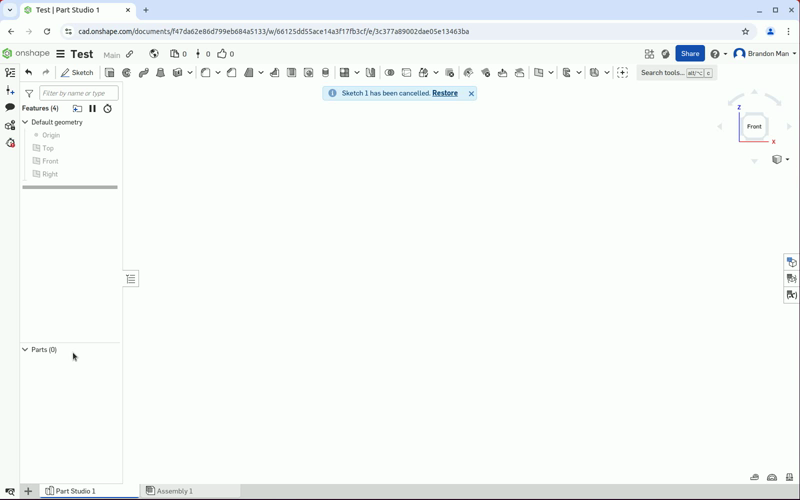
mouse_move(73, 352)
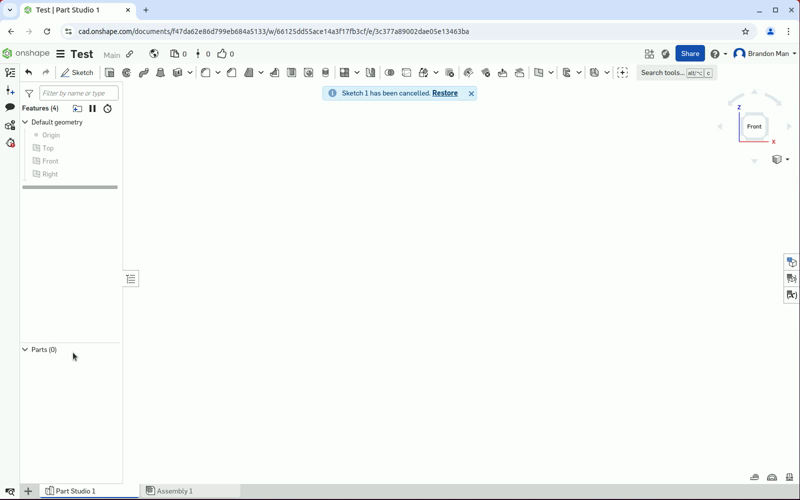
key(shift+y)
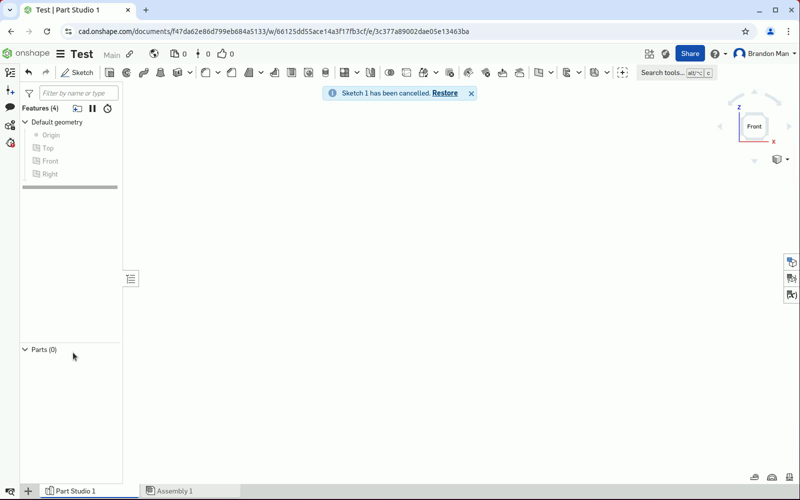
key(shift+s)
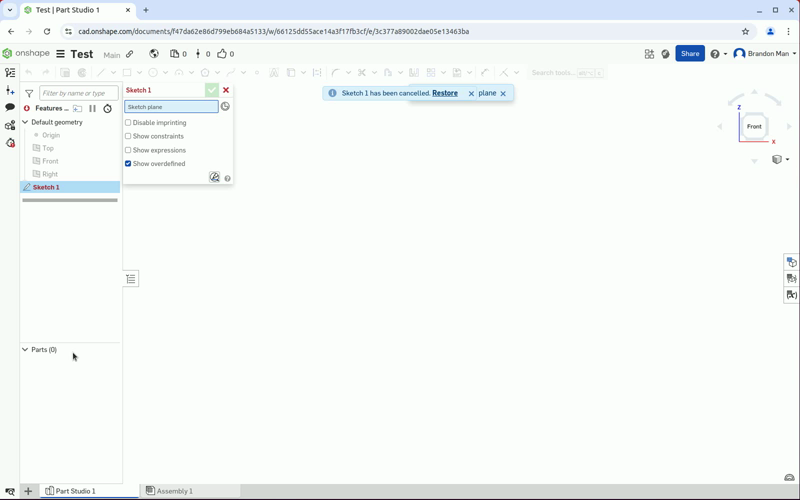
mouse_move(73, 163)
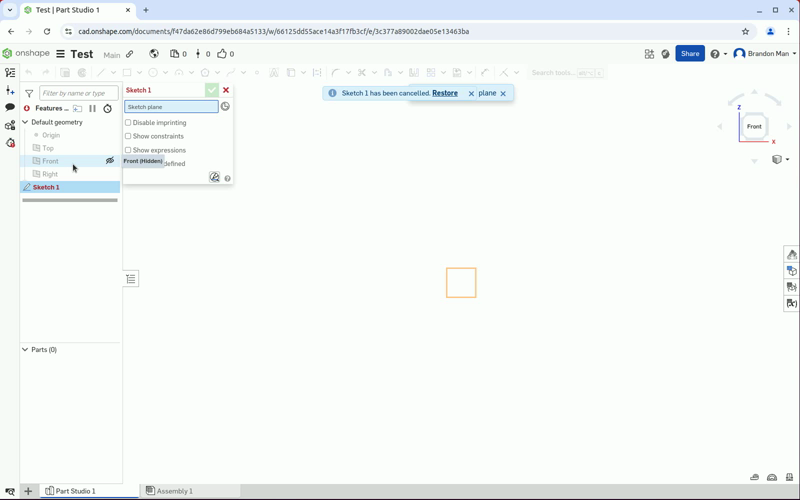
click(73, 163)
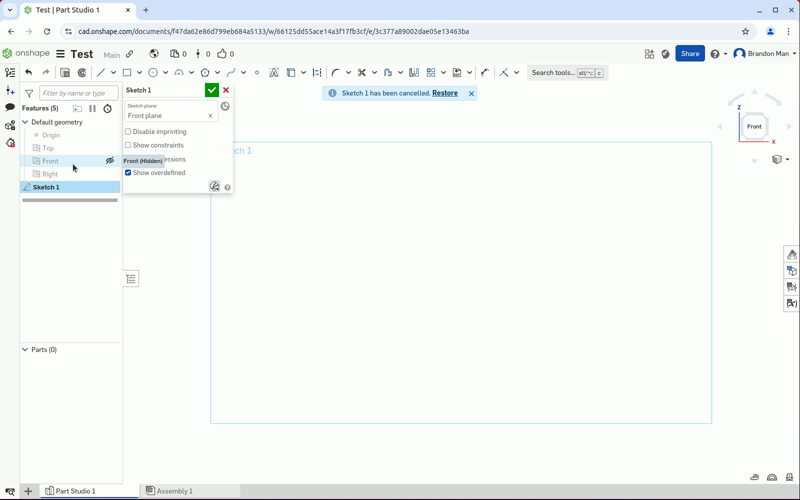
mouse_move(73, 352)
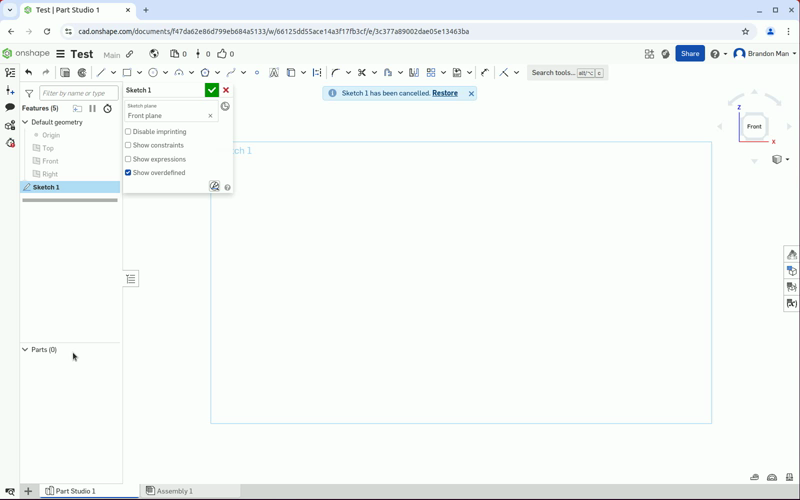
key(y)
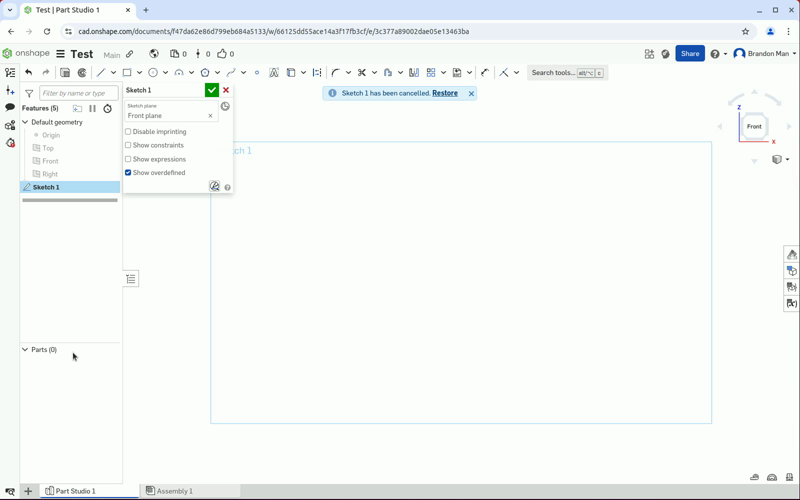
key(l)
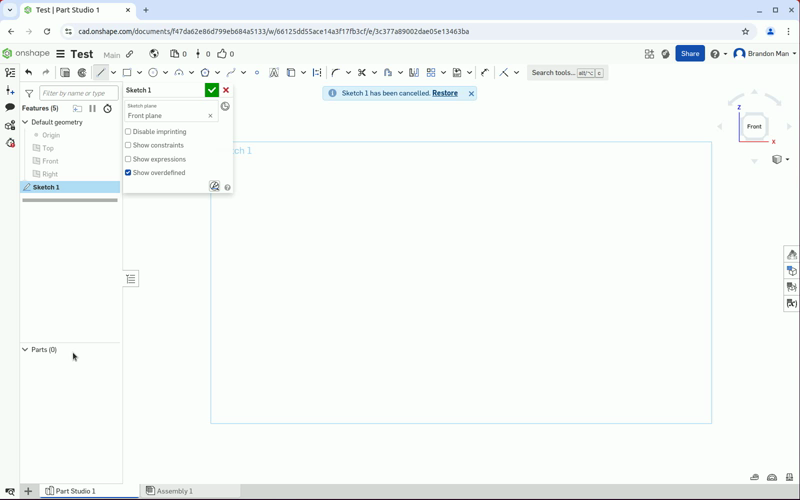
key_down(shift)
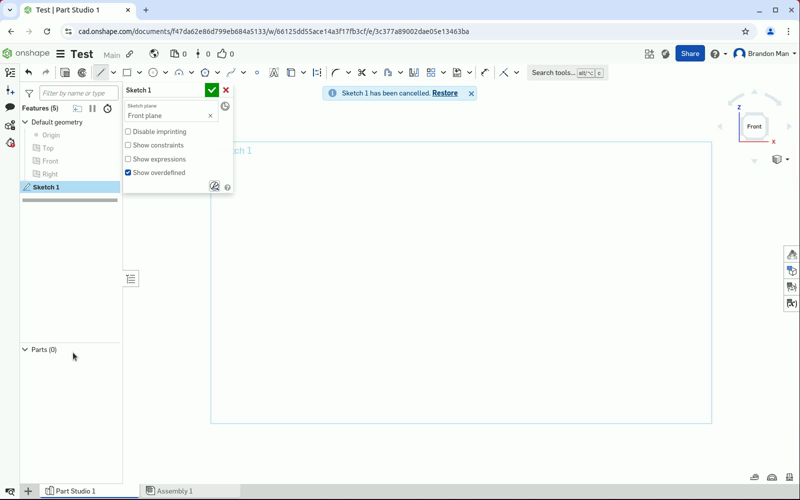
mouse_move(379, 339)
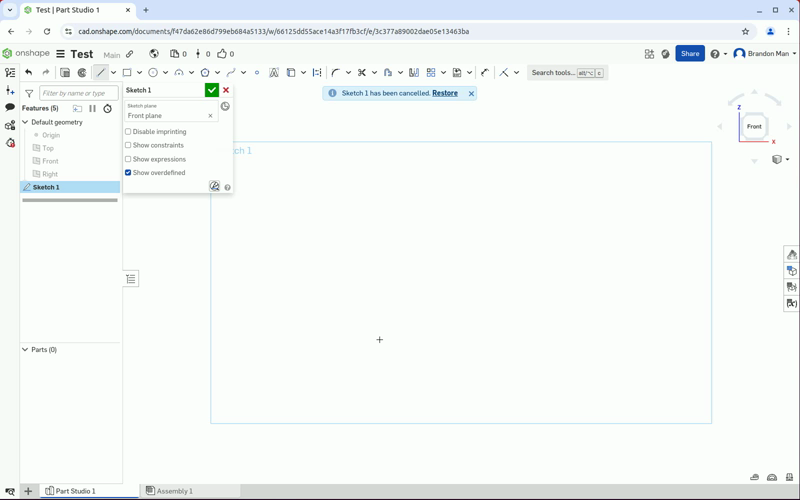
click(379, 339)
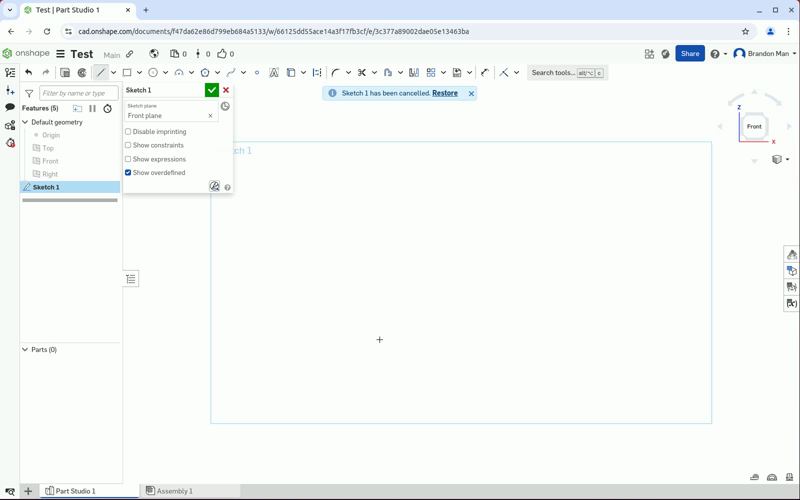
key_up(shift)
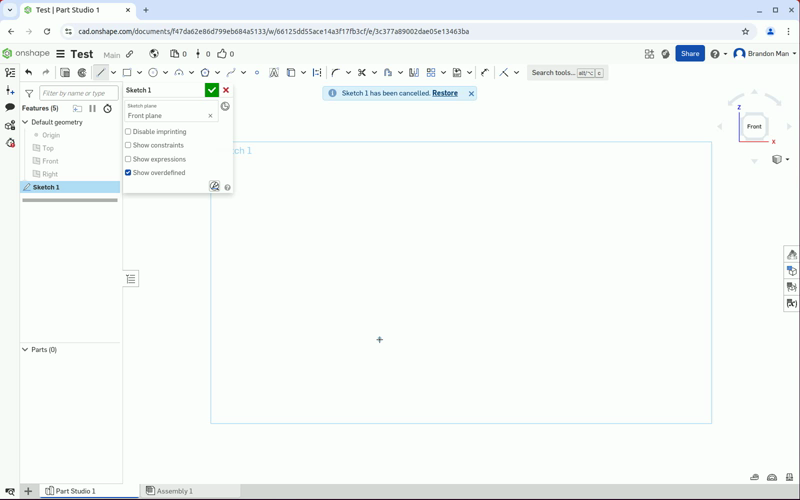
key_down(shift)
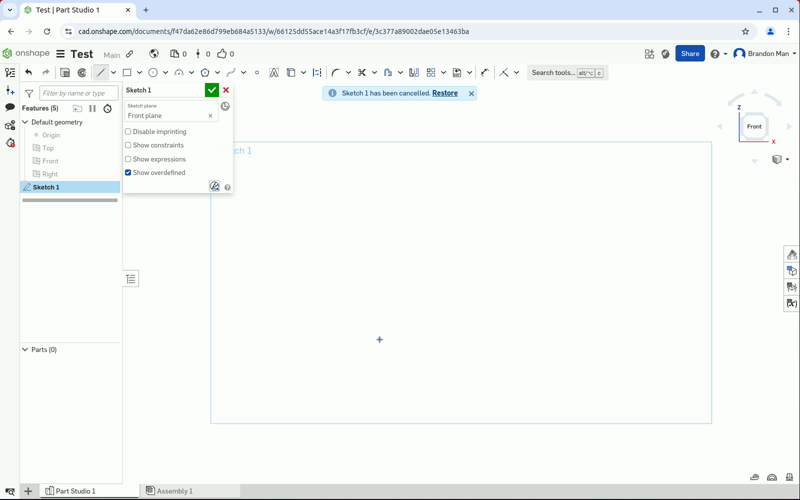
mouse_move(572, 339)
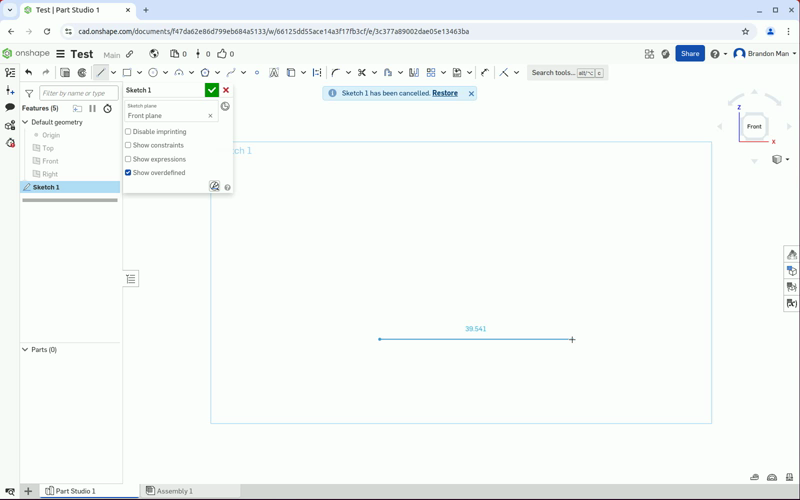
click(572, 339)
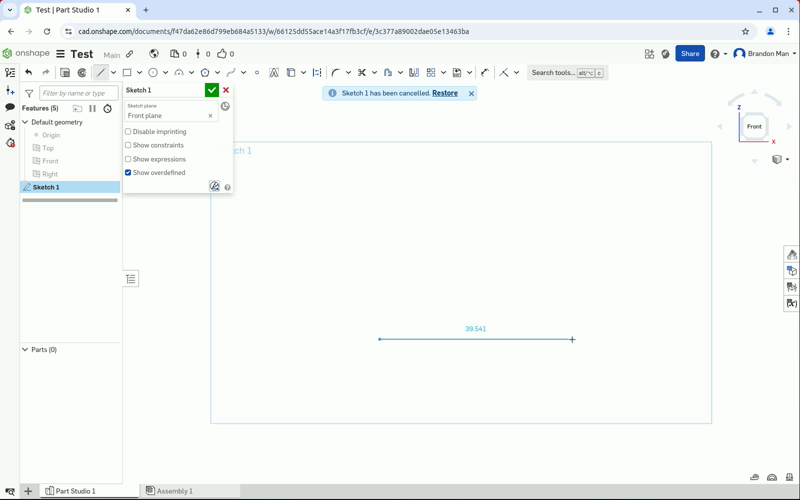
key_up(shift)
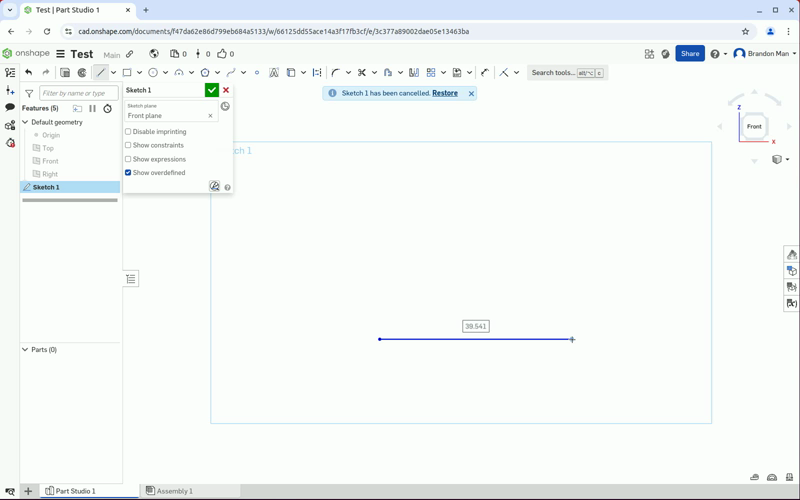
key_down(shift)
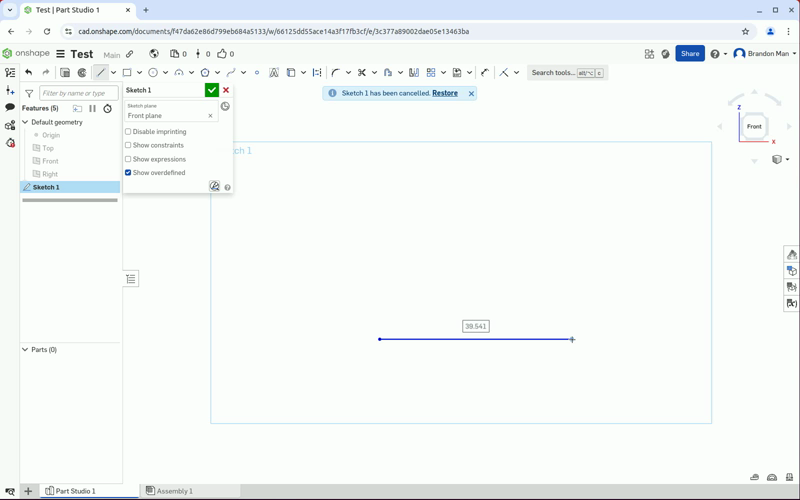
mouse_move(572, 225)
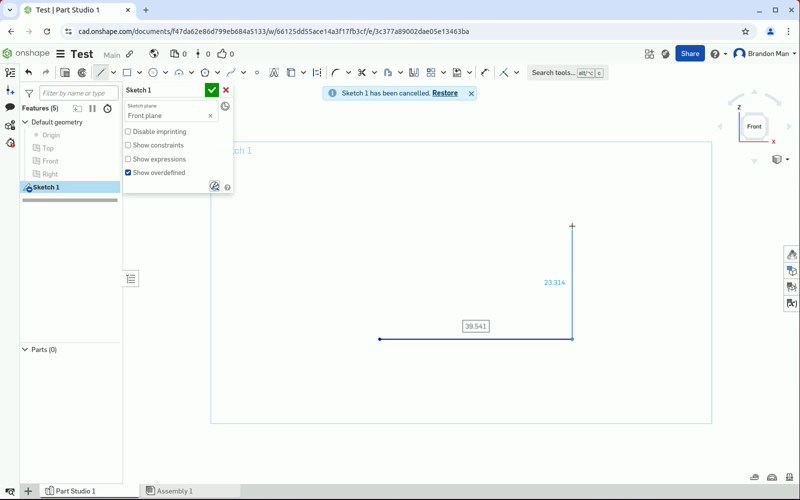
click(572, 225)
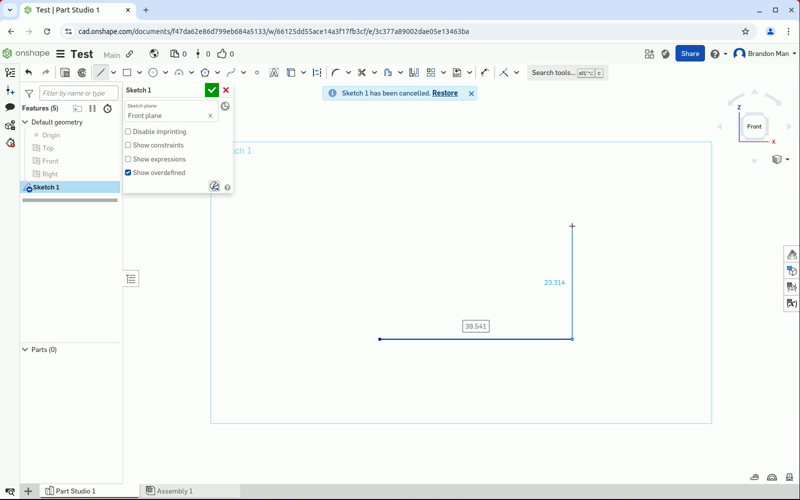
key_up(shift)
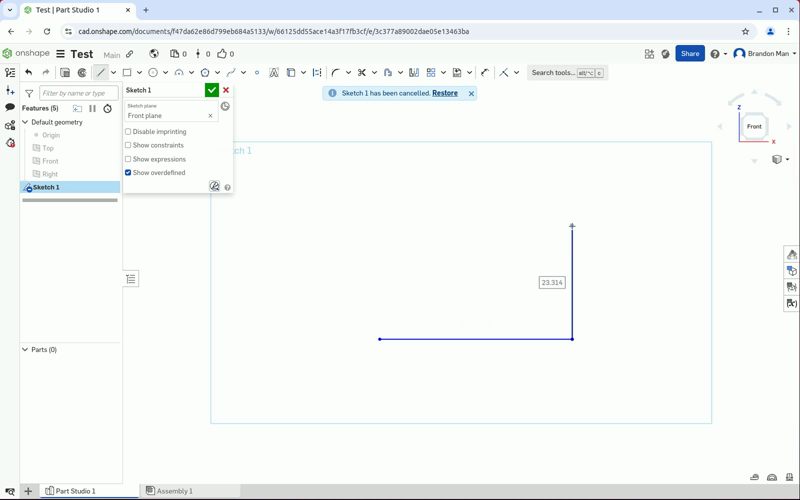
key_down(shift)
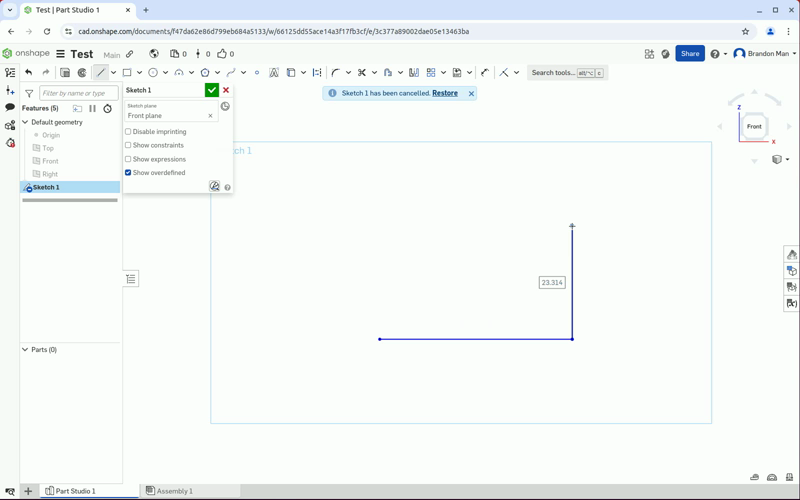
mouse_move(379, 225)
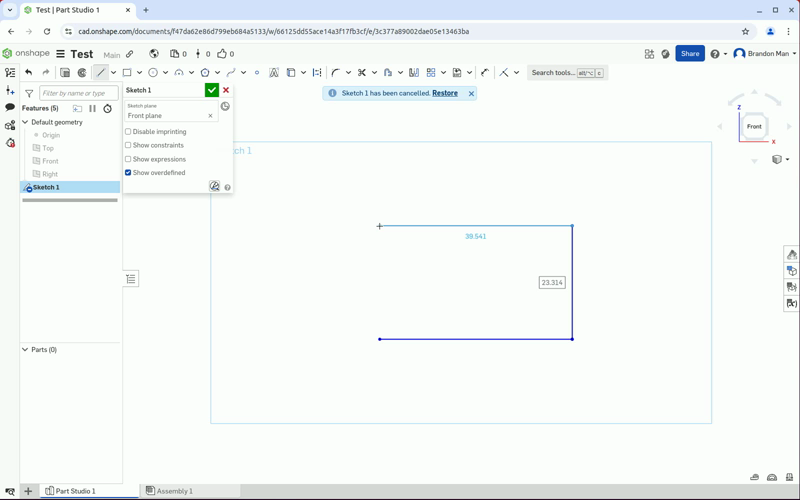
click(379, 225)
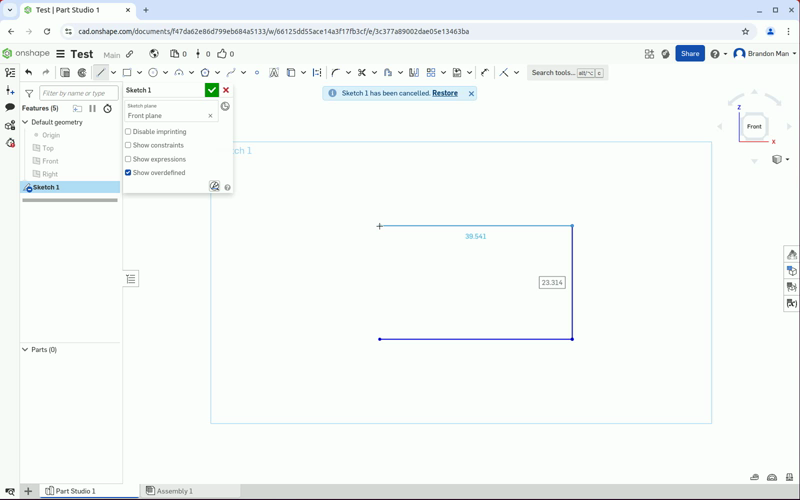
key_up(shift)
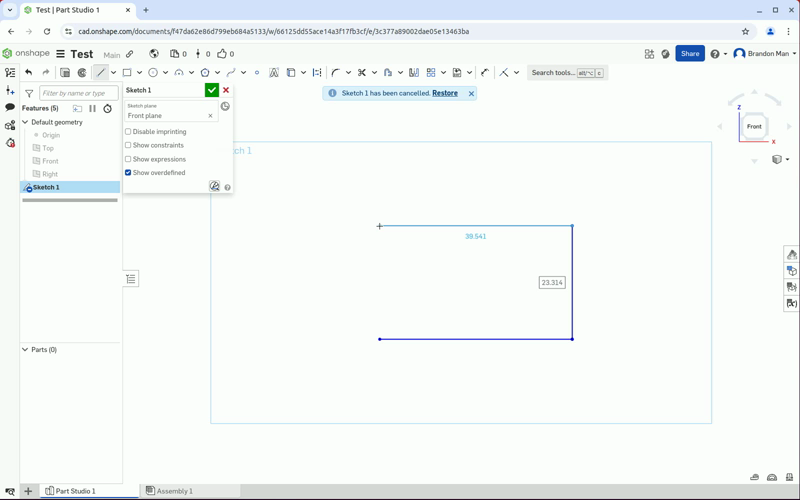
key_down(shift)
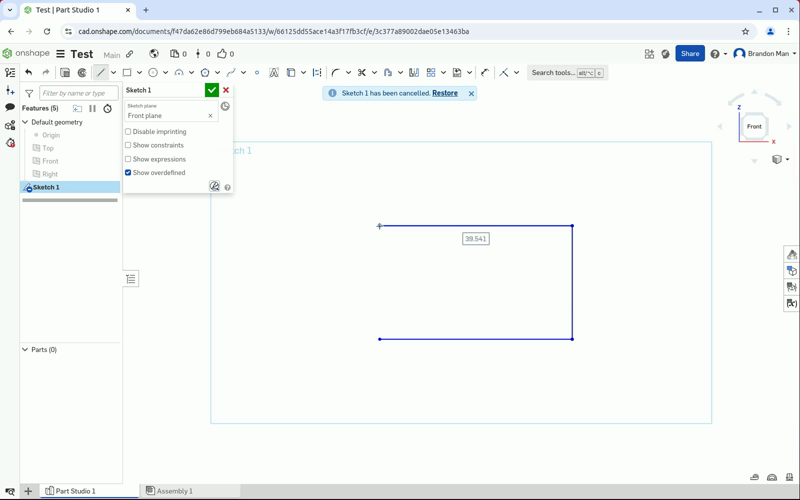
mouse_move(379, 339)
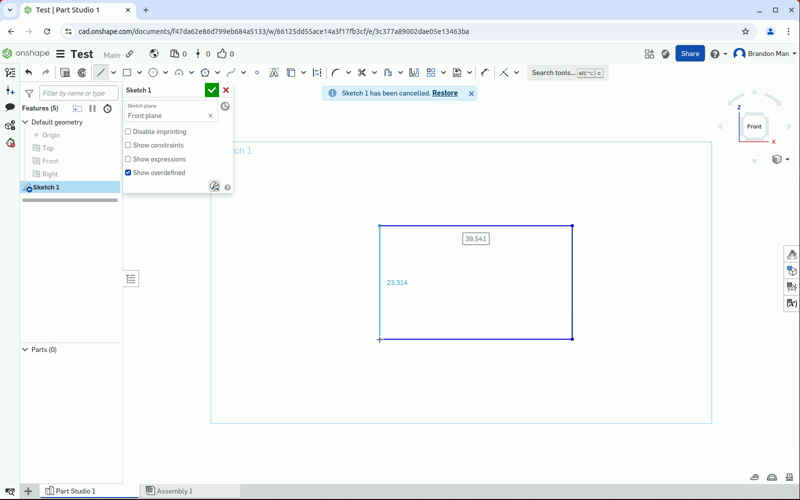
key_up(shift)
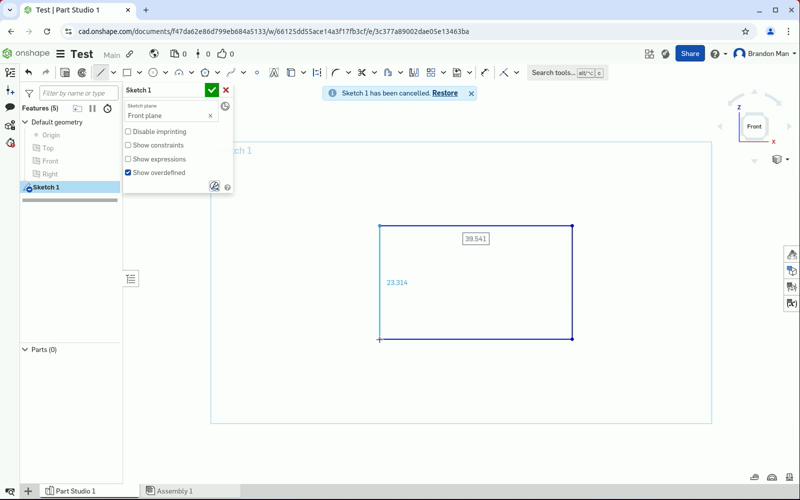
click(379, 339)
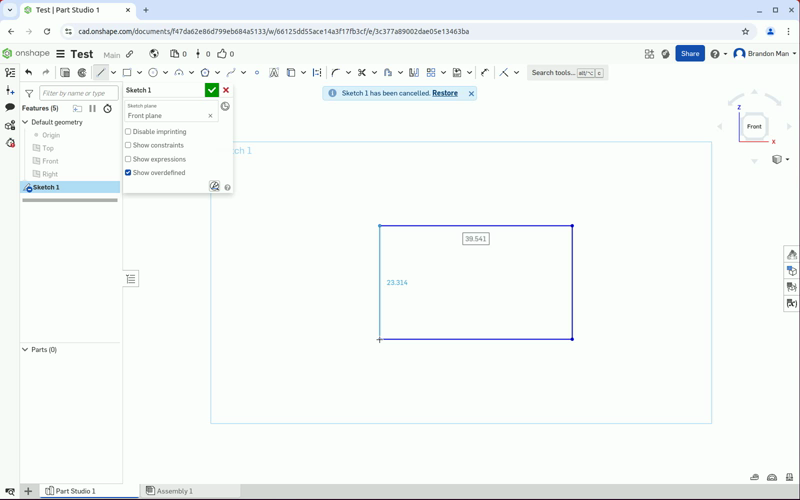
key(esc)
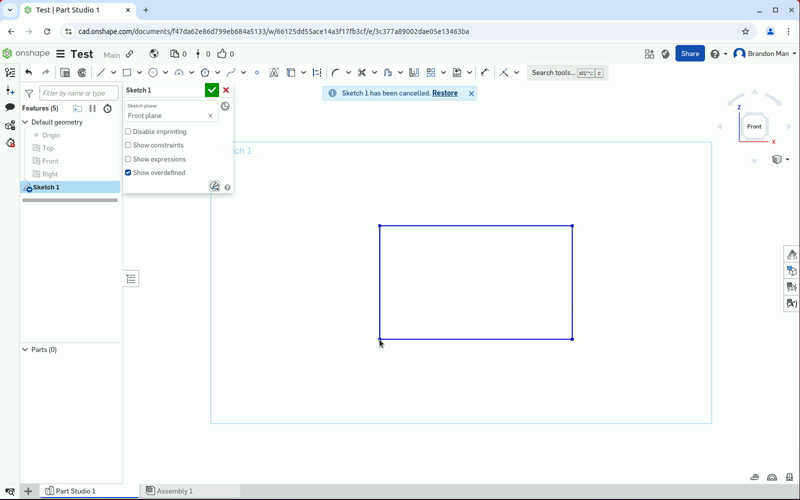
mouse_move(403, 250)
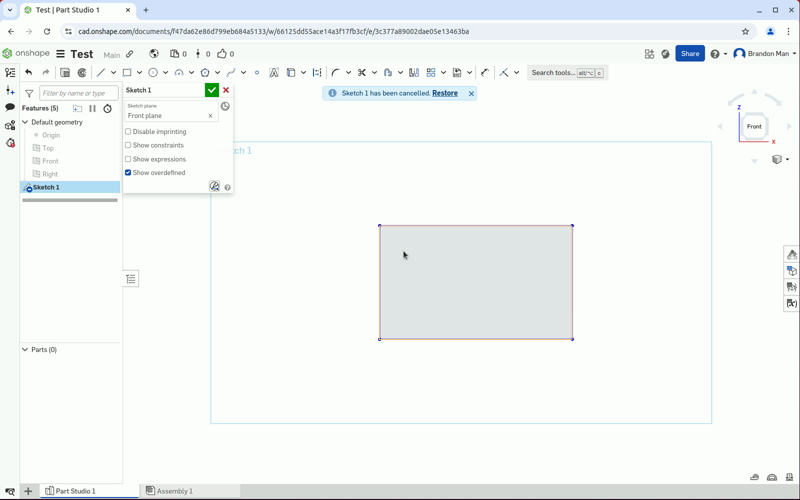
click(403, 250)
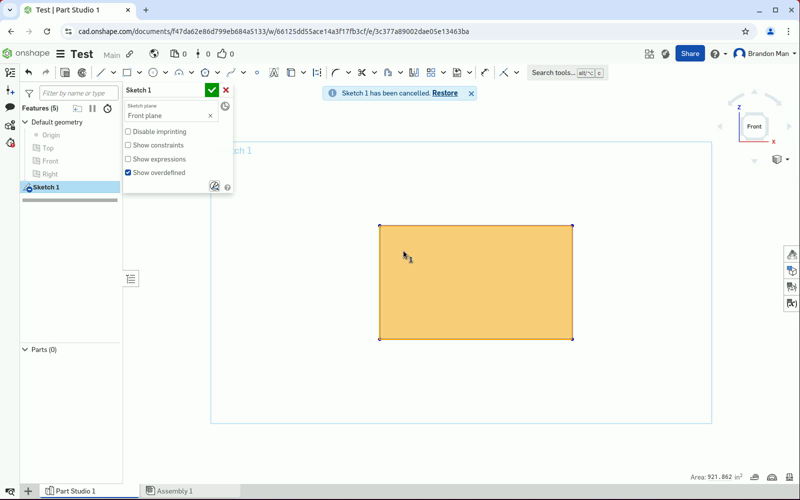
mouse_move(73, 352)
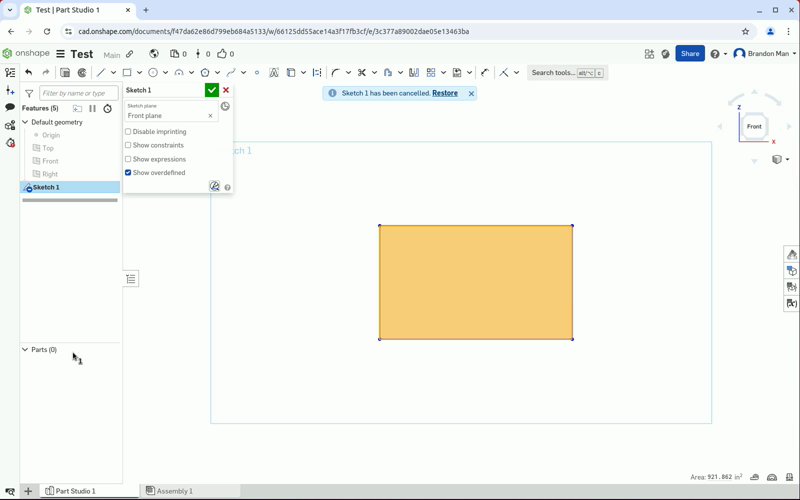
key(shift+y)
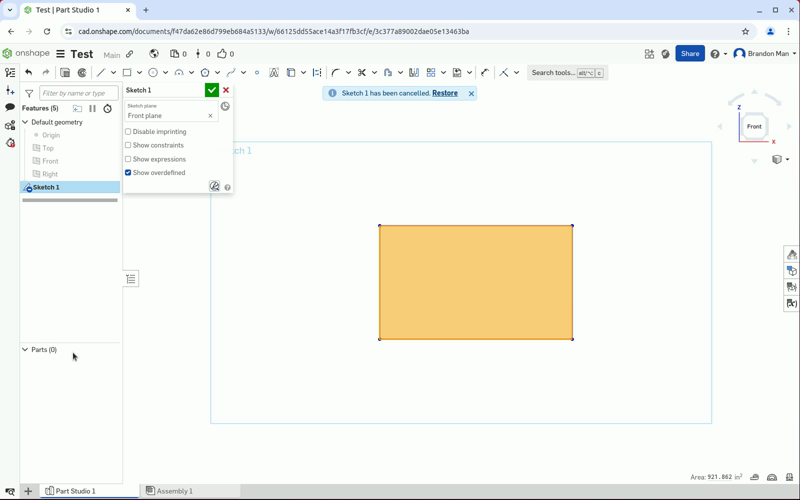
key(shift+e)
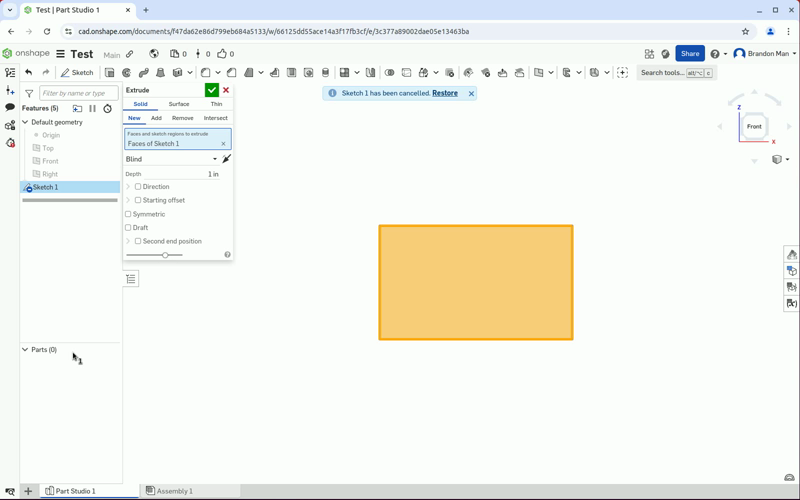
mouse_move(143, 106)
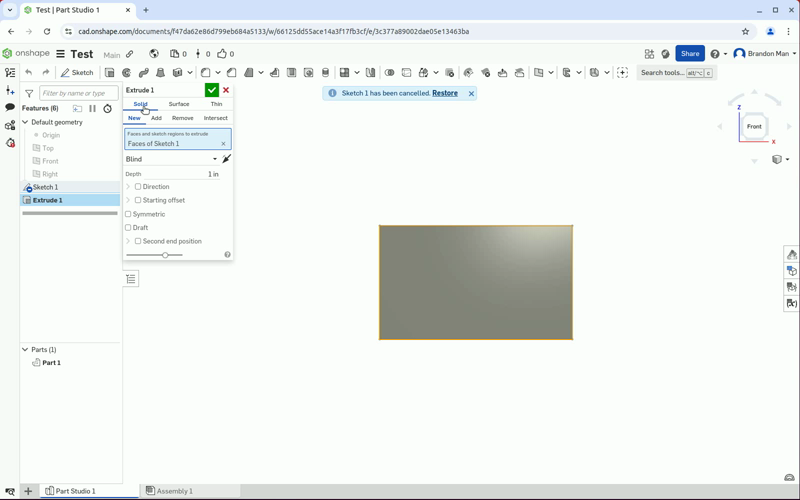
click(143, 106)
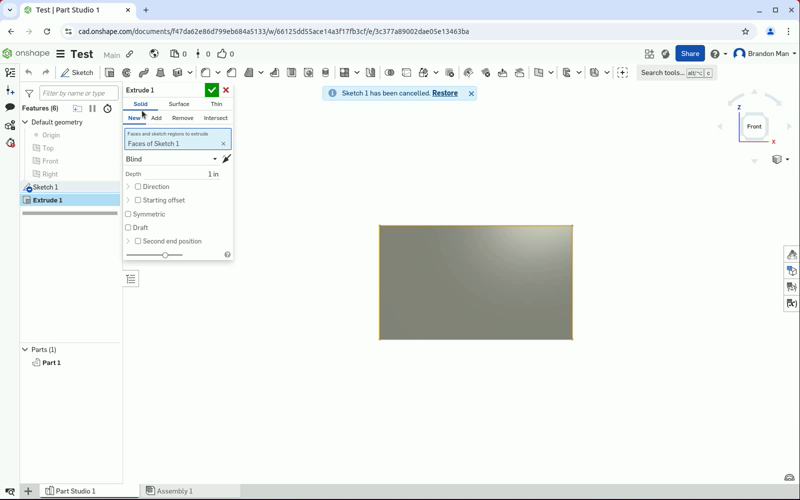
mouse_move(137, 120)
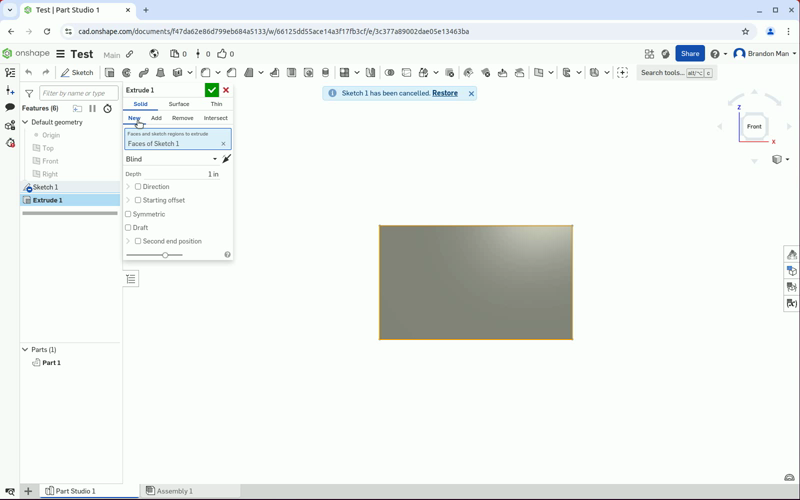
click(137, 120)
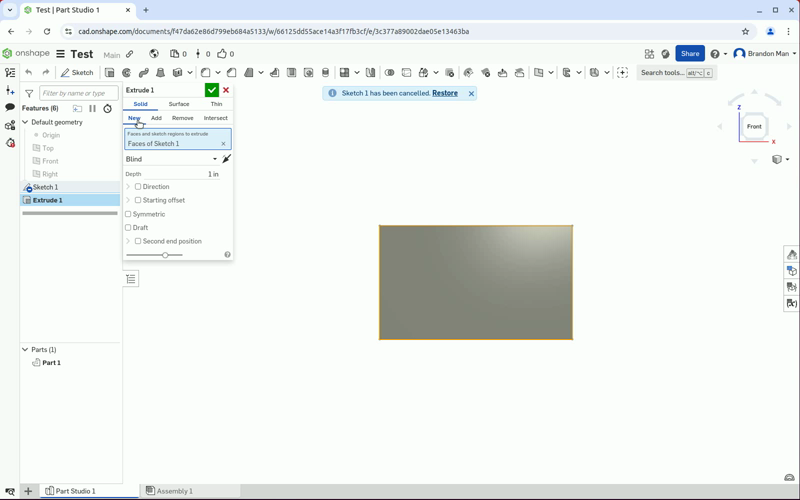
key(tab, 4)
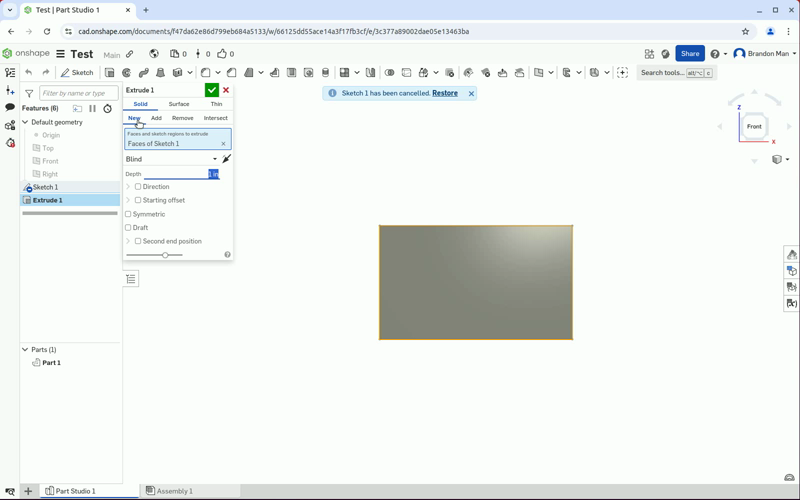
text(7.703)
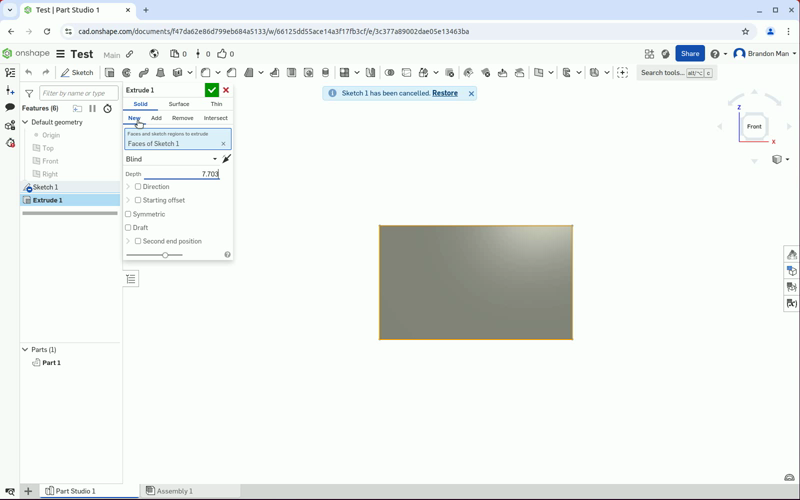
key(enter)
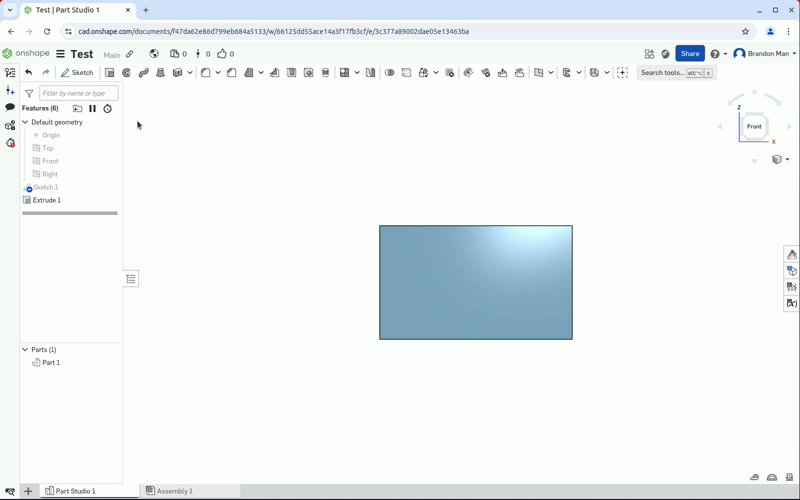
key(shift+h)
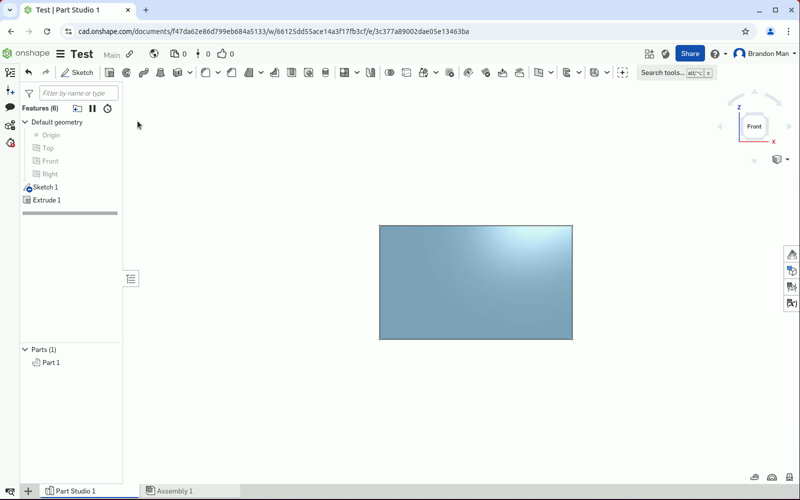
key(shift+h)
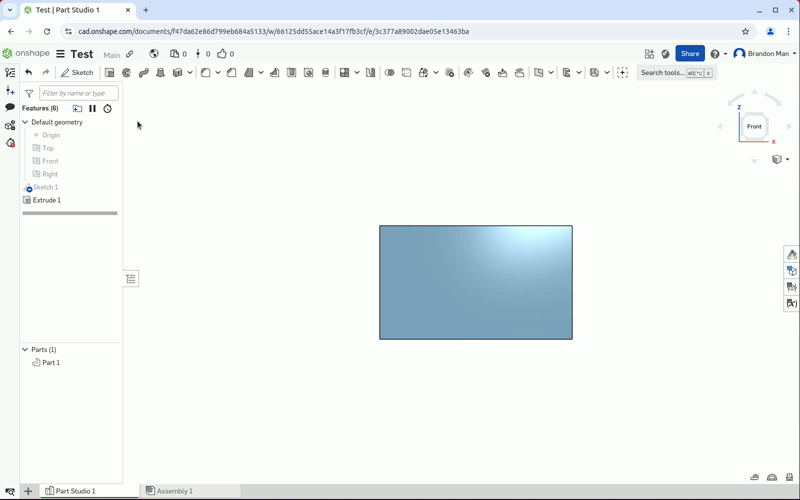
mouse_move(73, 189)
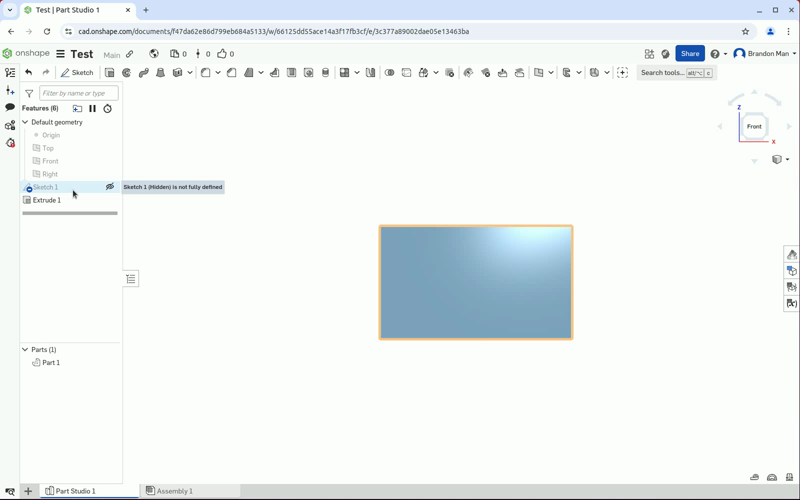
click(73, 189)
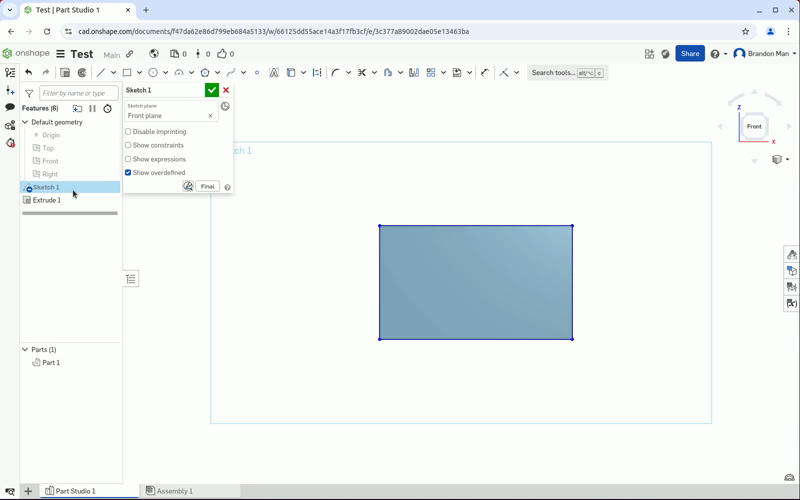
mouse_move(229, 92)
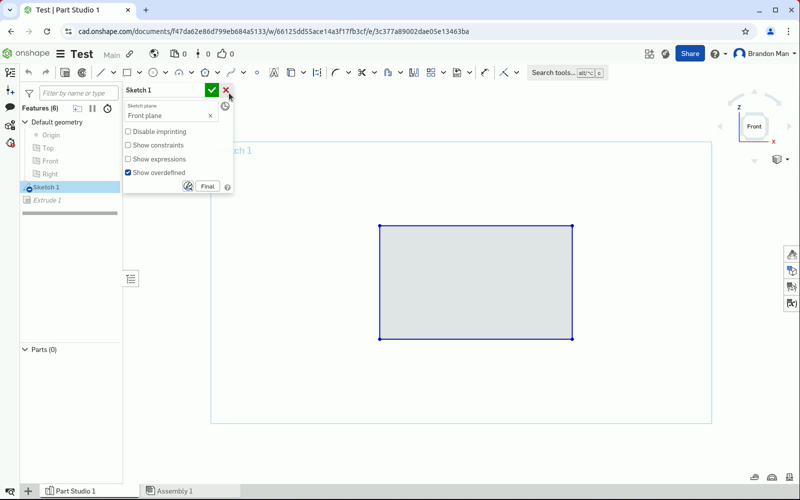
click(229, 92)
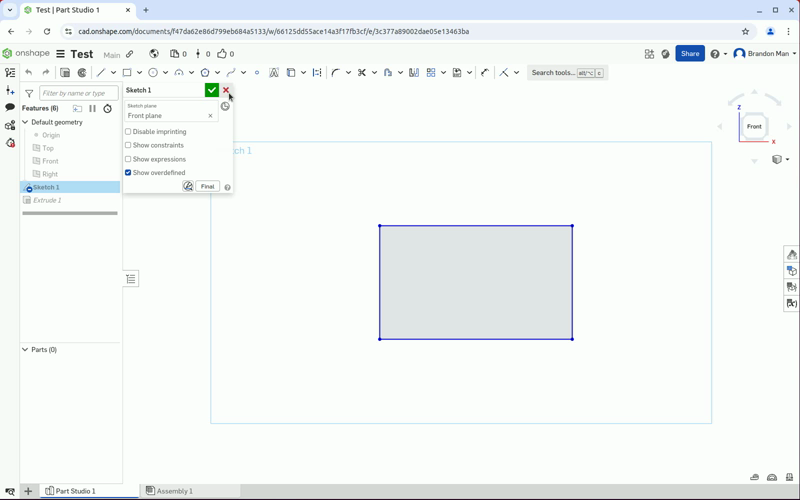
key(shift+s)
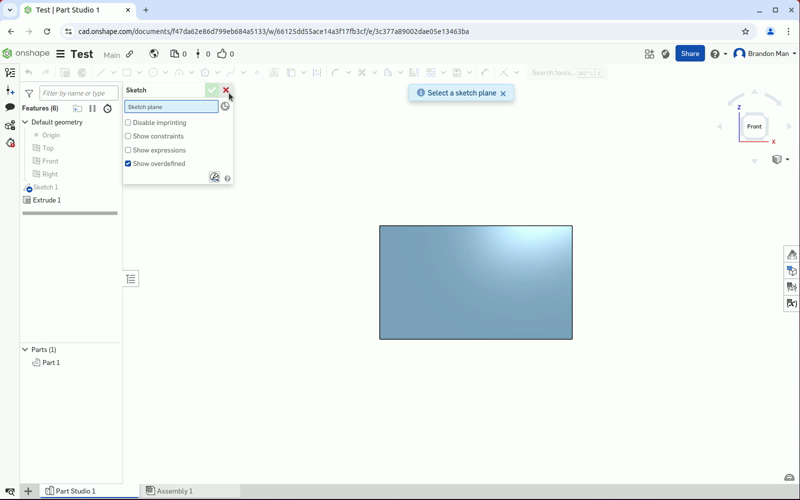
mouse_move(73, 163)
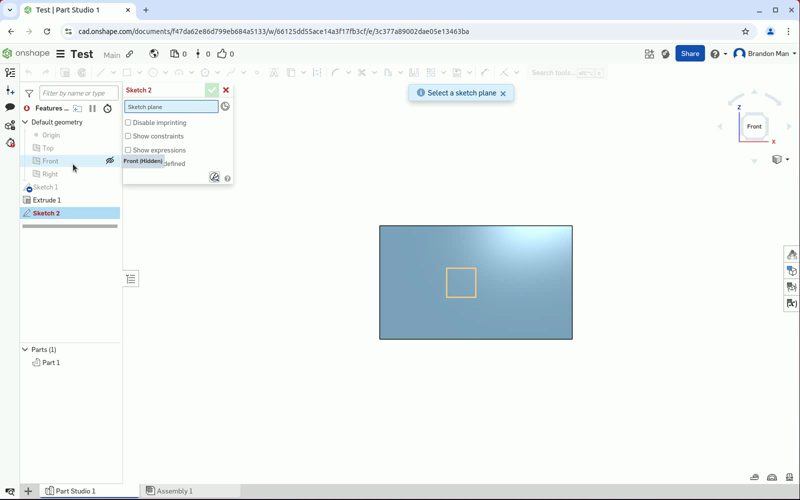
click(73, 163)
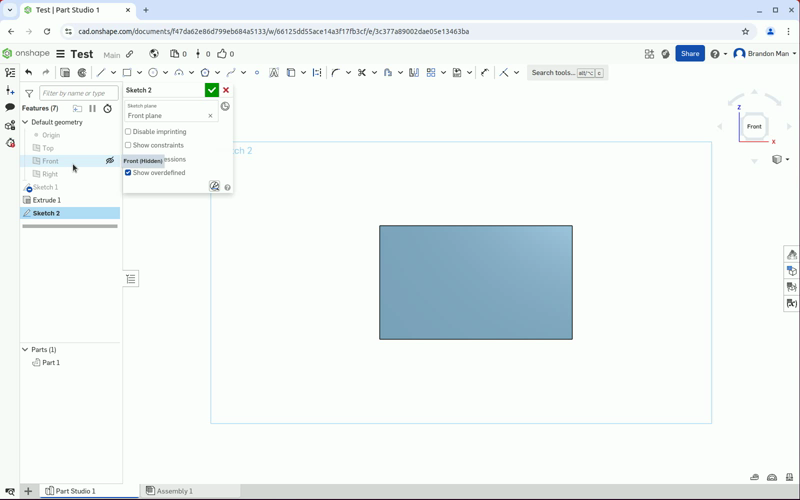
mouse_move(73, 352)
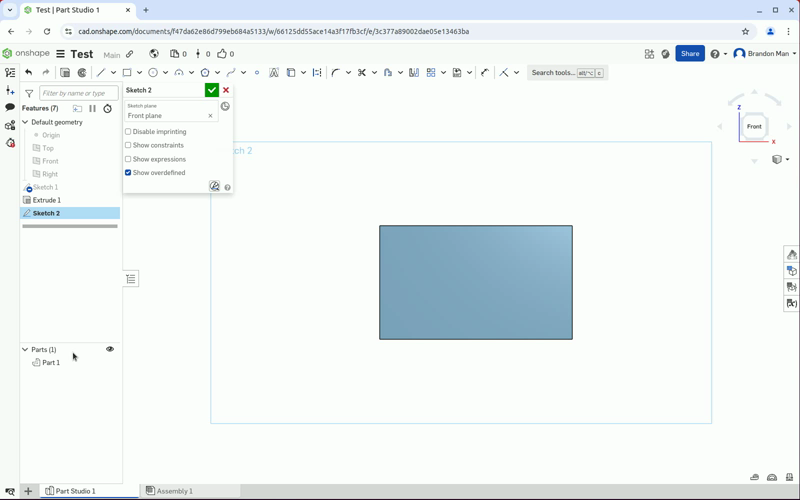
key(y)
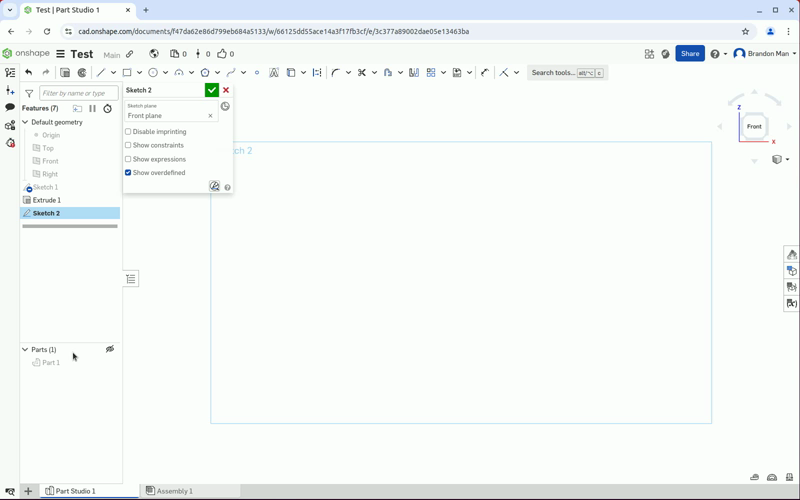
key(c)
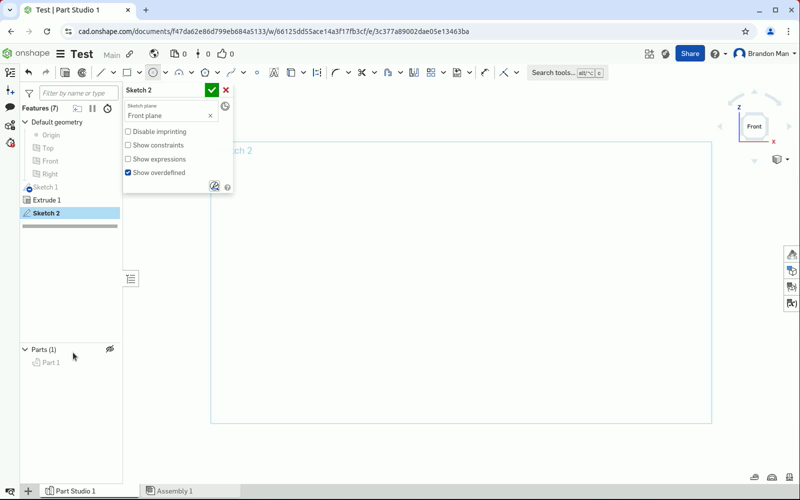
key_down(shift)
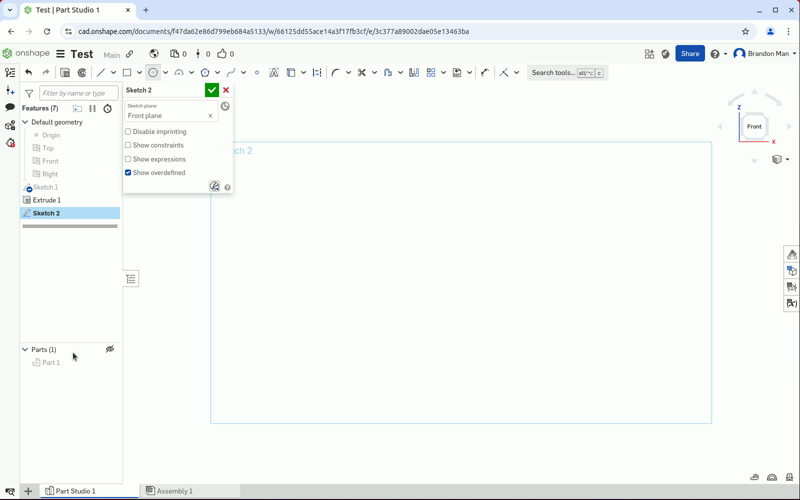
mouse_move(543, 299)
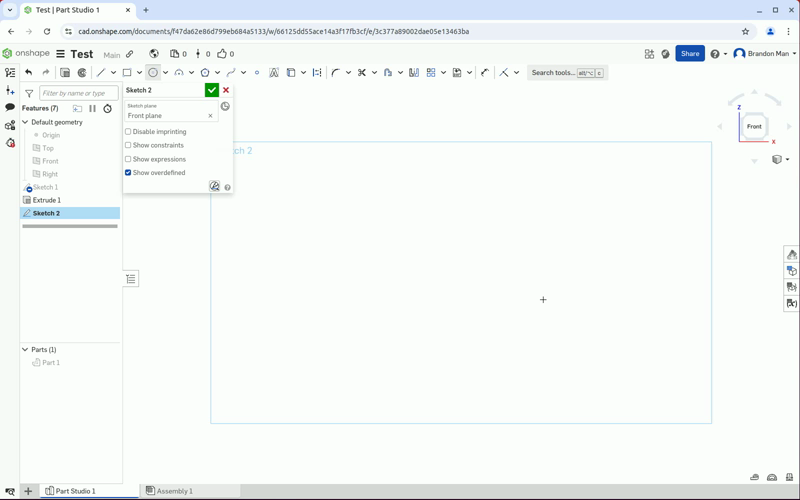
click(543, 299)
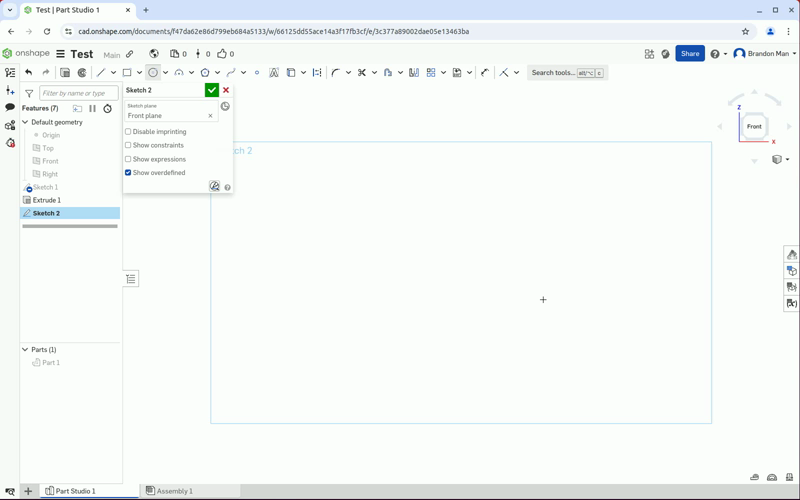
key_up(shift)
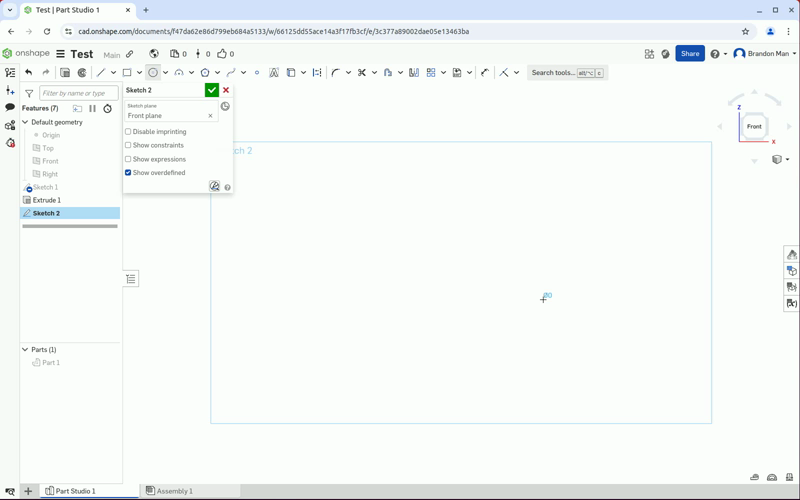
mouse_move(562, 299)
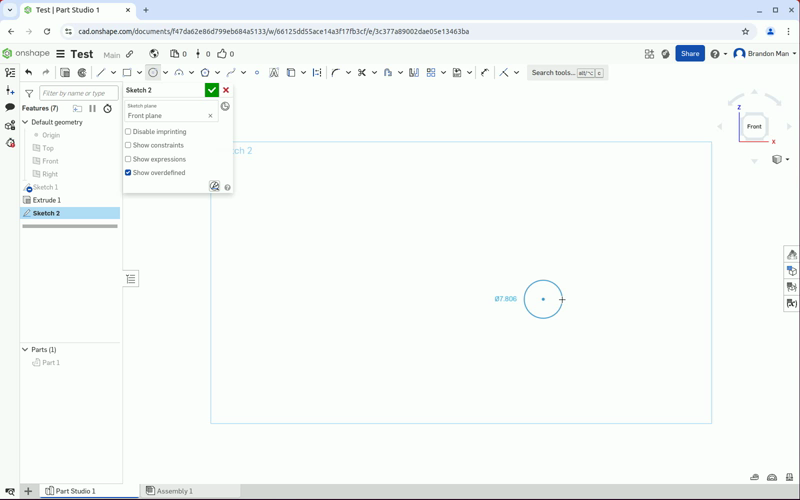
click(562, 299)
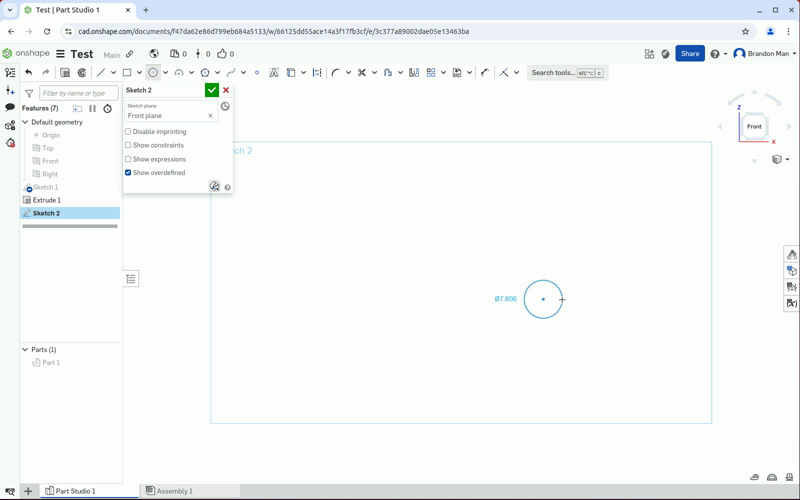
key(esc)
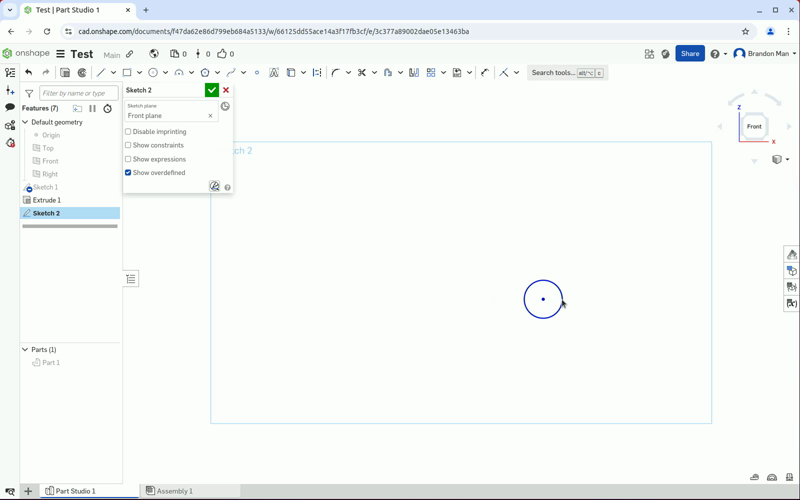
mouse_move(544, 312)
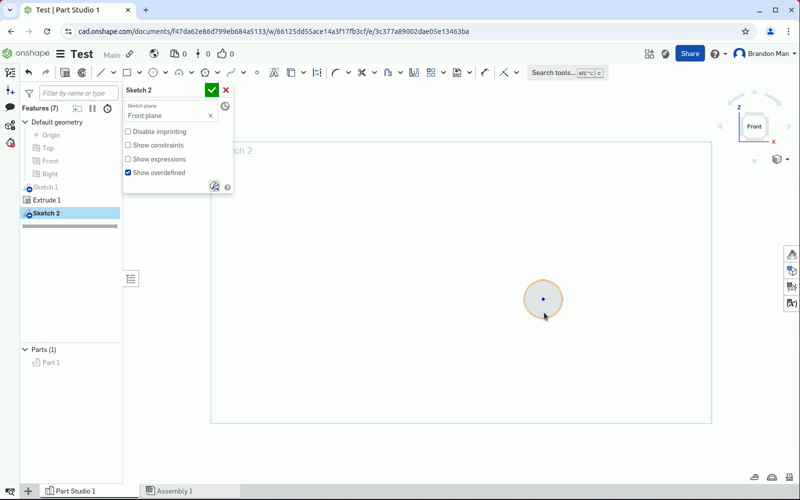
scroll(6)
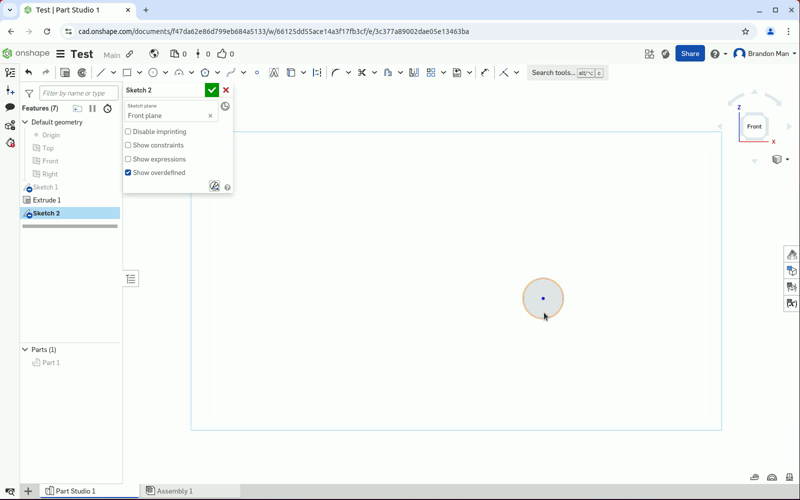
scroll(6)
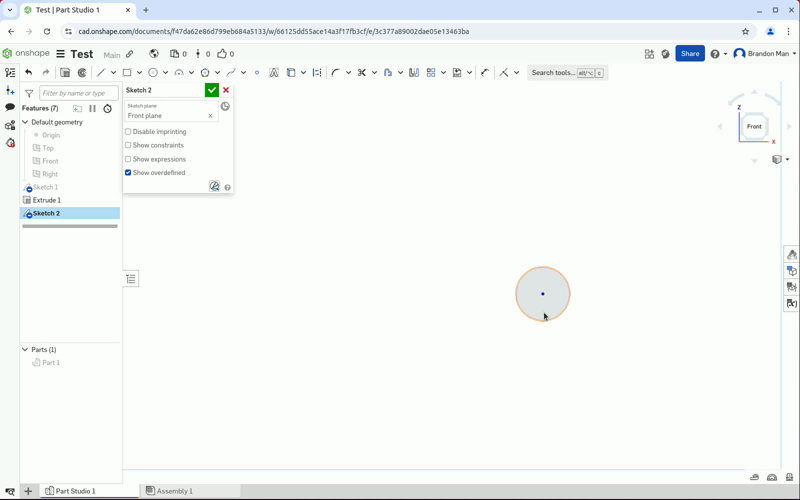
scroll(6)
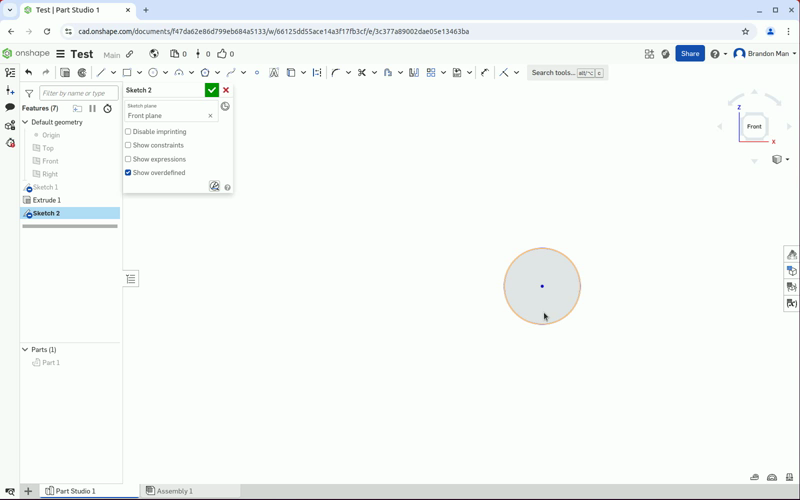
scroll(6)
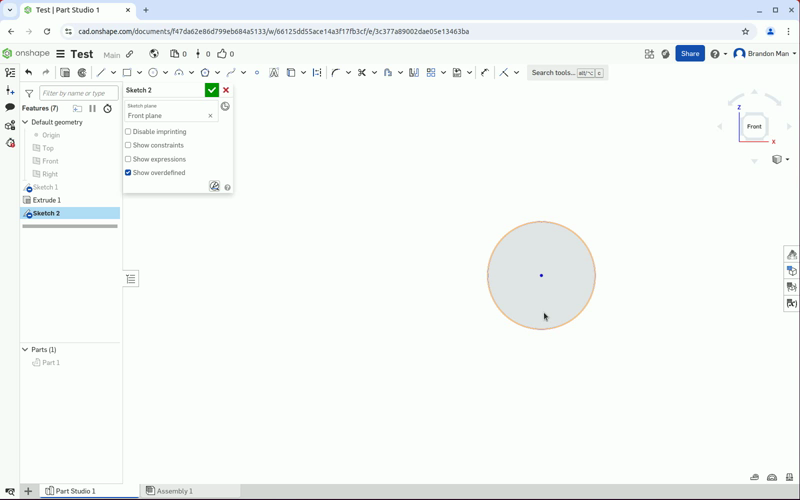
scroll(6)
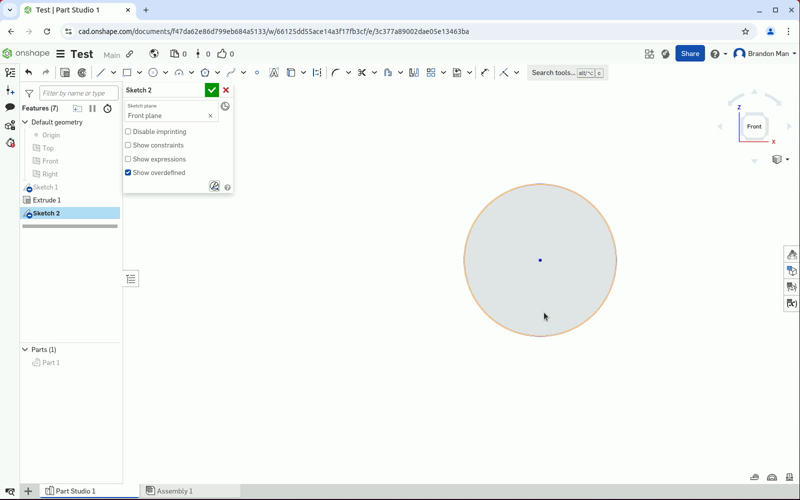
scroll(6)
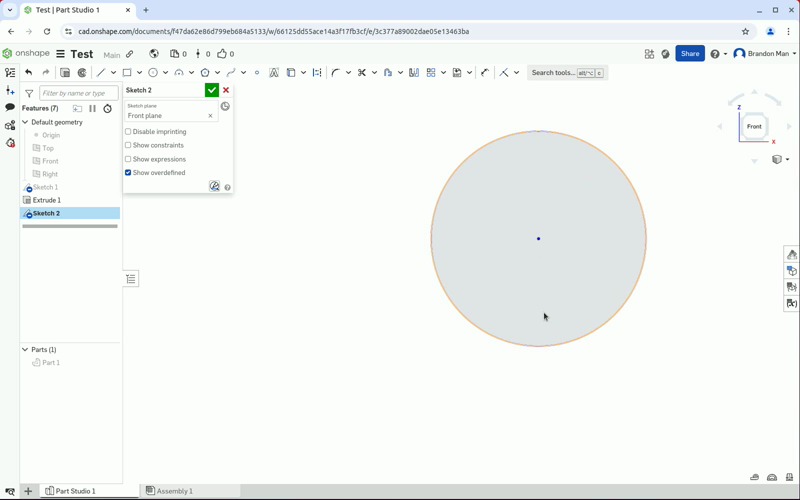
scroll(6)
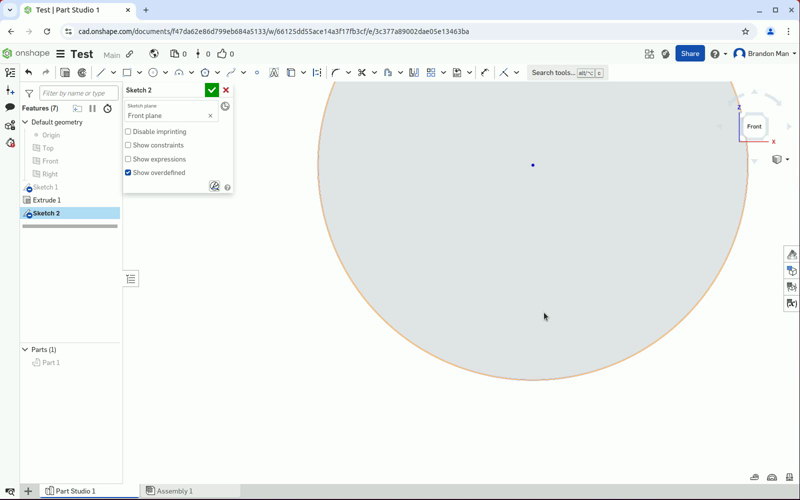
click(544, 312)
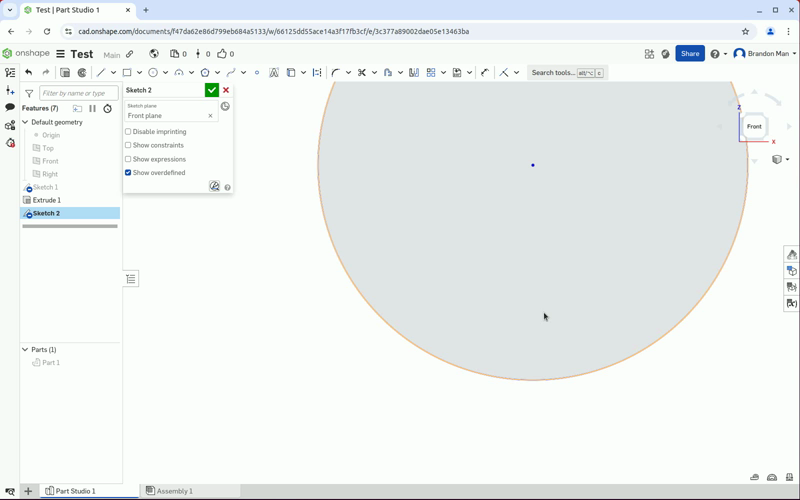
scroll(-6)
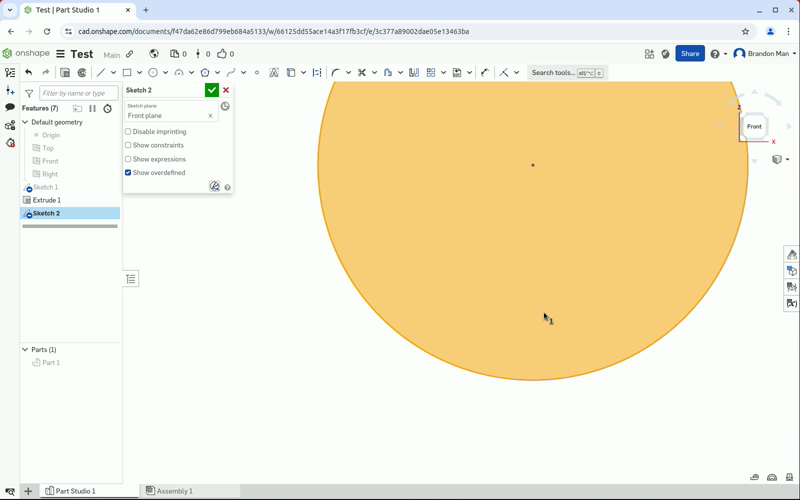
scroll(-6)
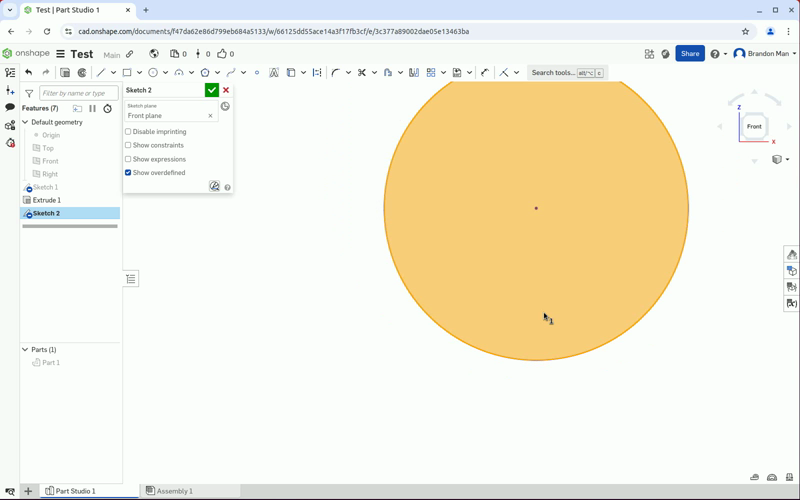
scroll(-6)
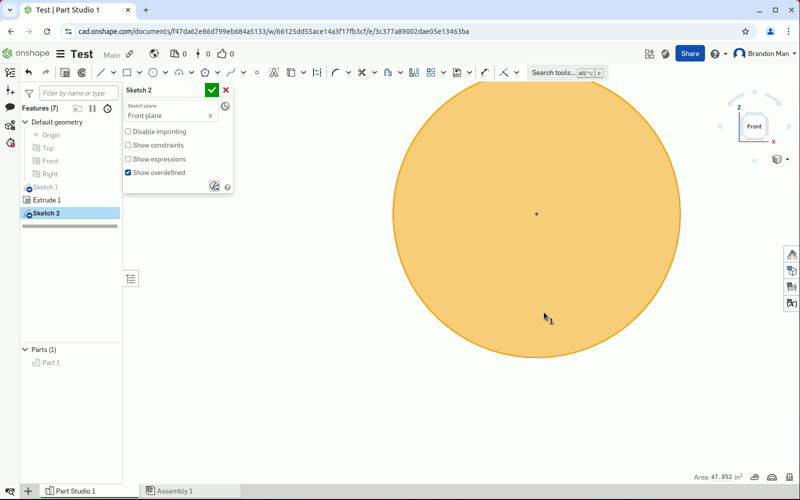
scroll(-6)
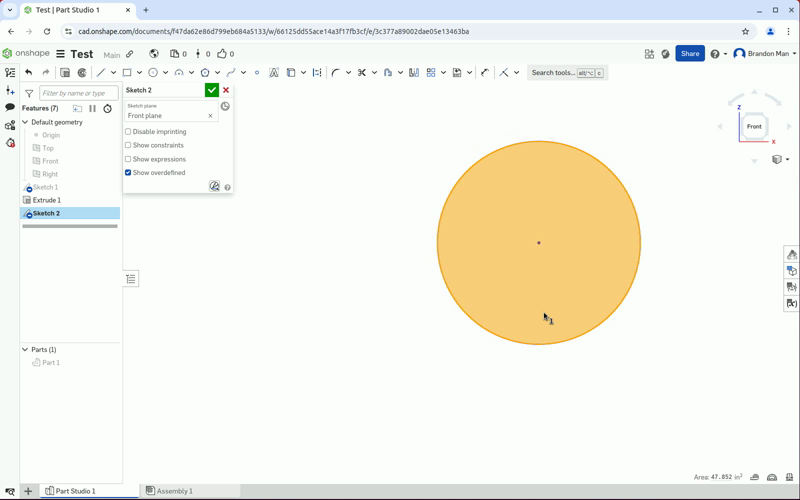
scroll(-6)
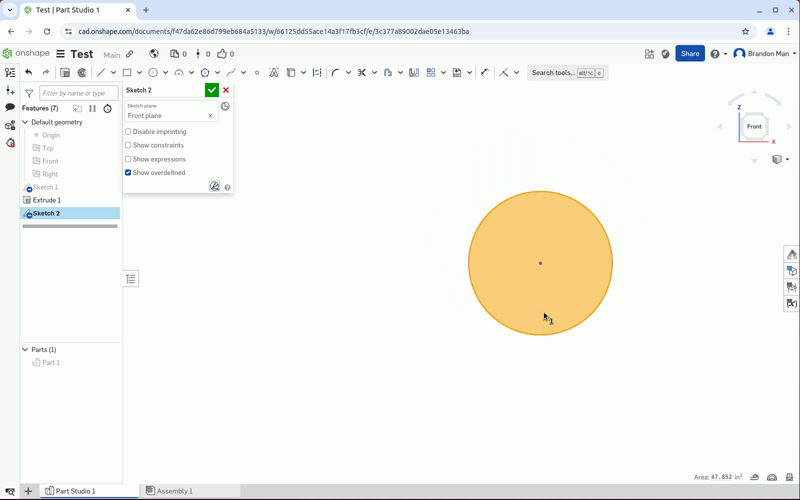
scroll(-6)
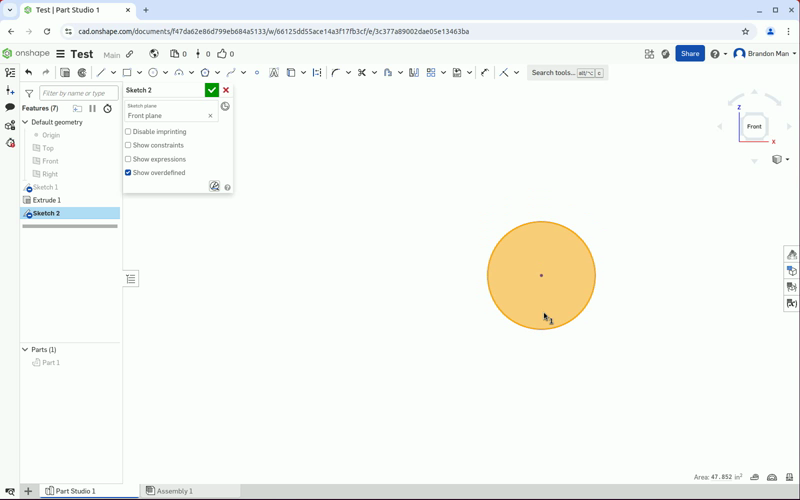
scroll(-6)
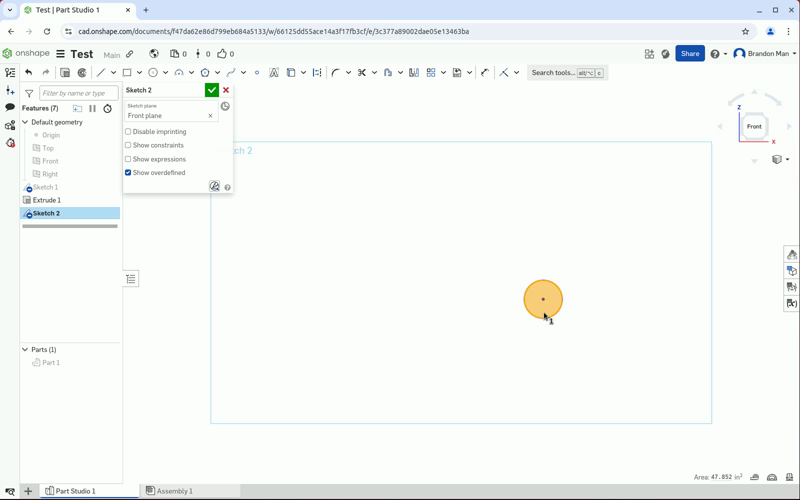
mouse_move(73, 352)
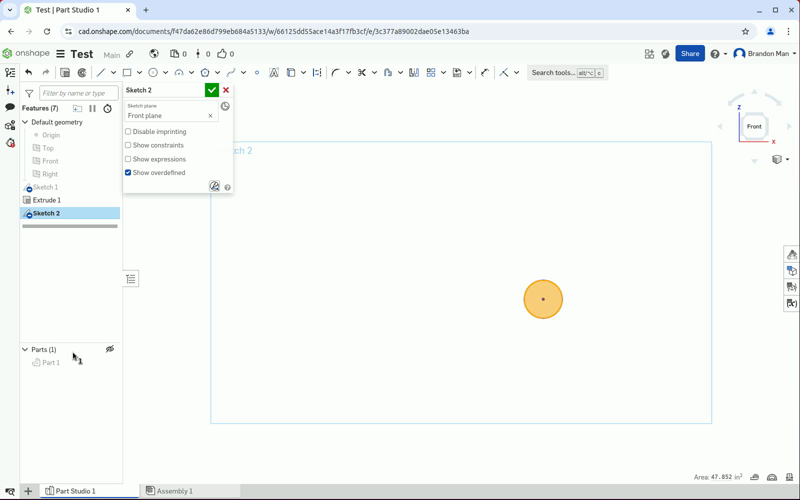
key(shift+y)
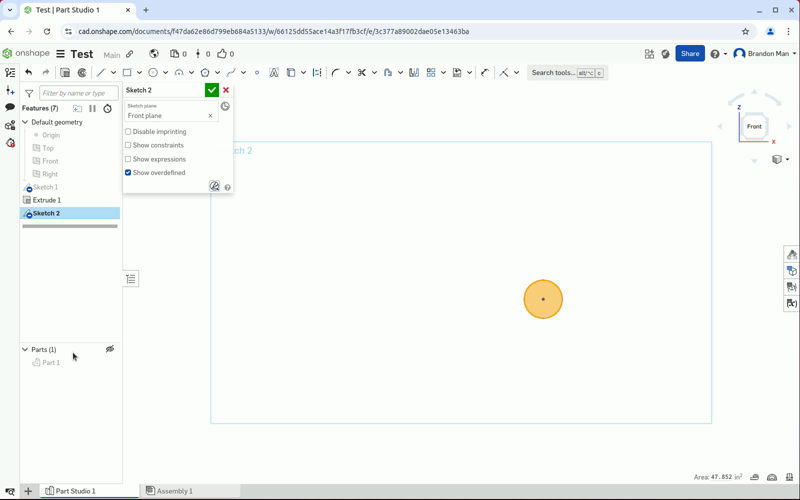
key(shift+e)
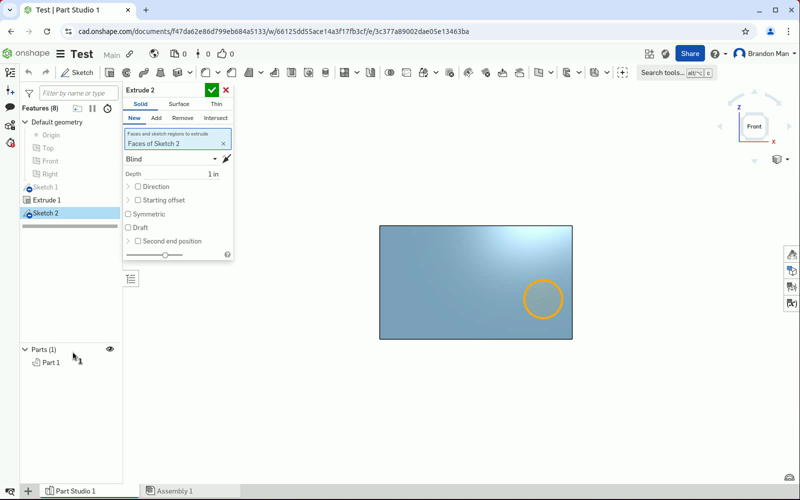
mouse_move(143, 106)
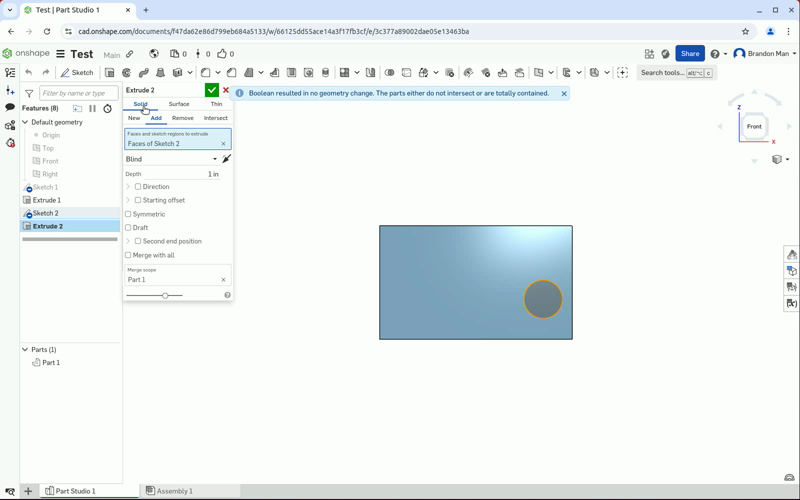
click(143, 106)
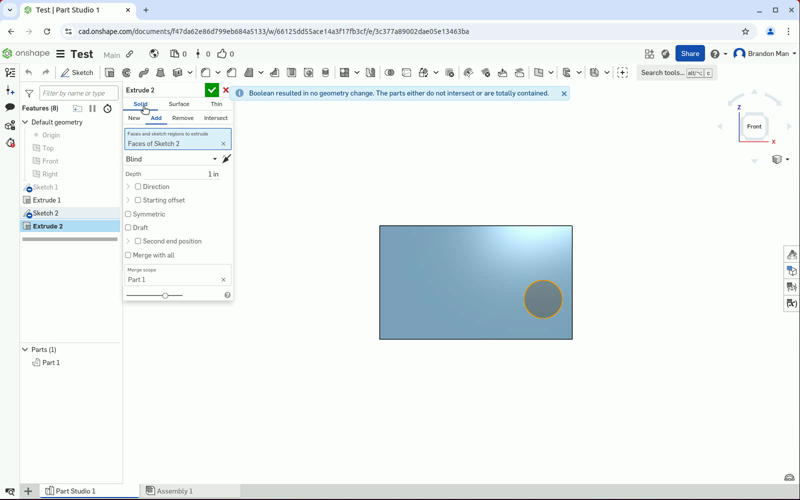
mouse_move(186, 120)
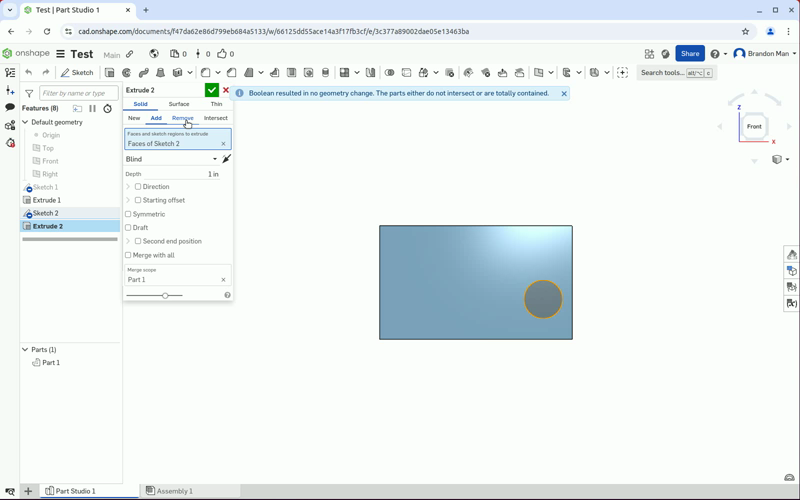
click(186, 120)
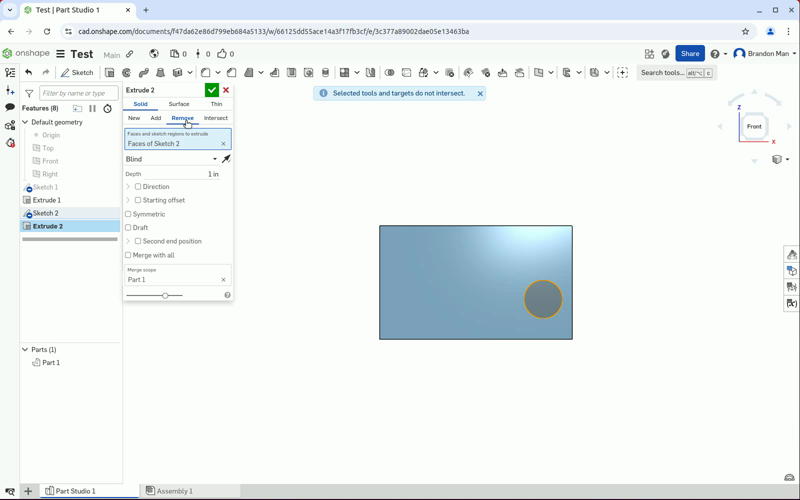
key(tab, 4)
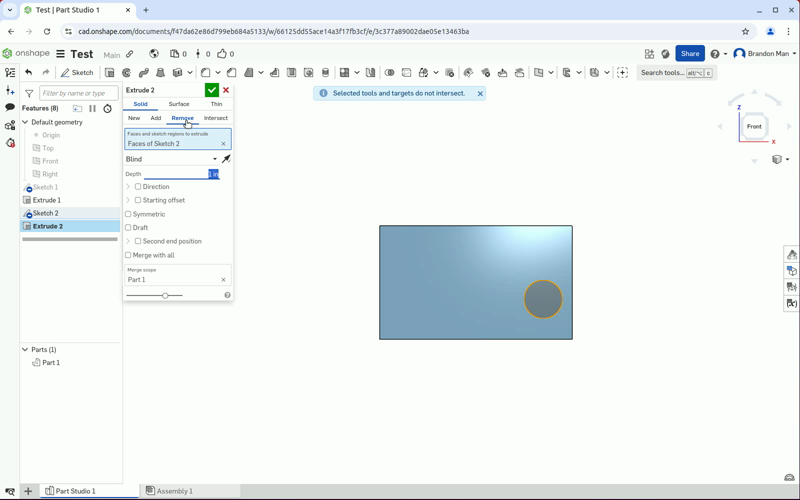
text(-7.703)
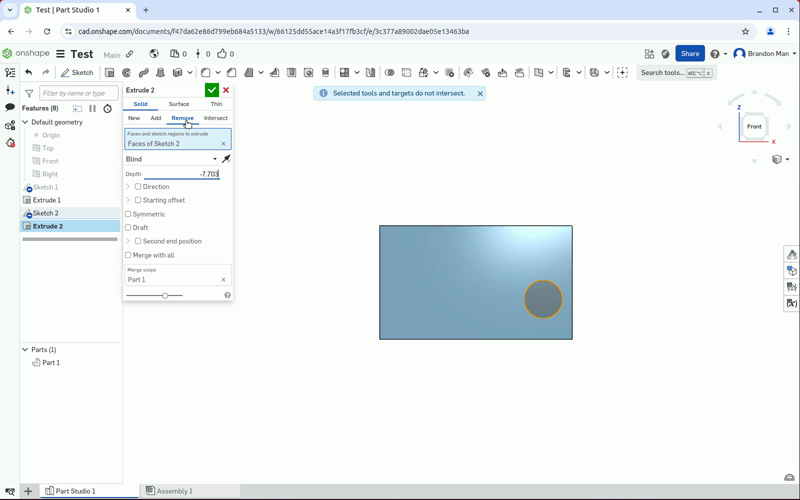
key(tab, 6)
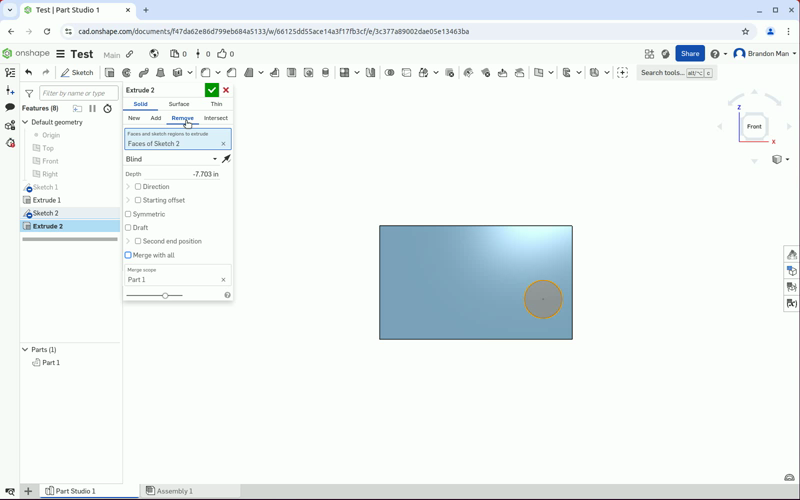
key(space)
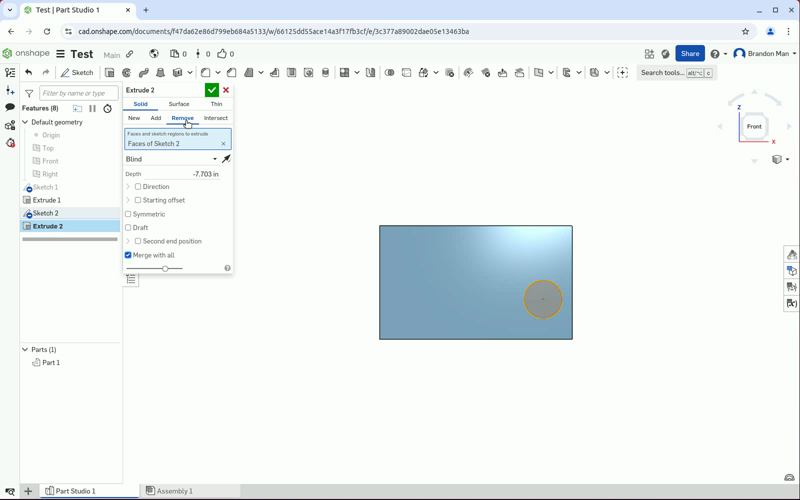
key(enter)
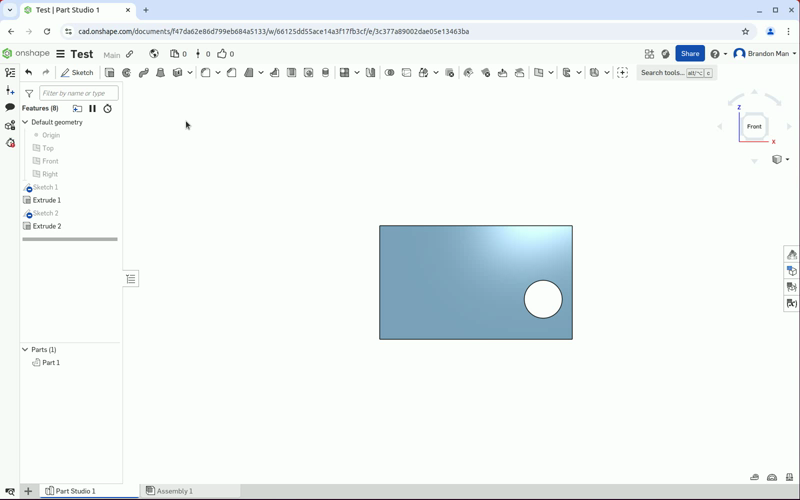
key(shift+h)
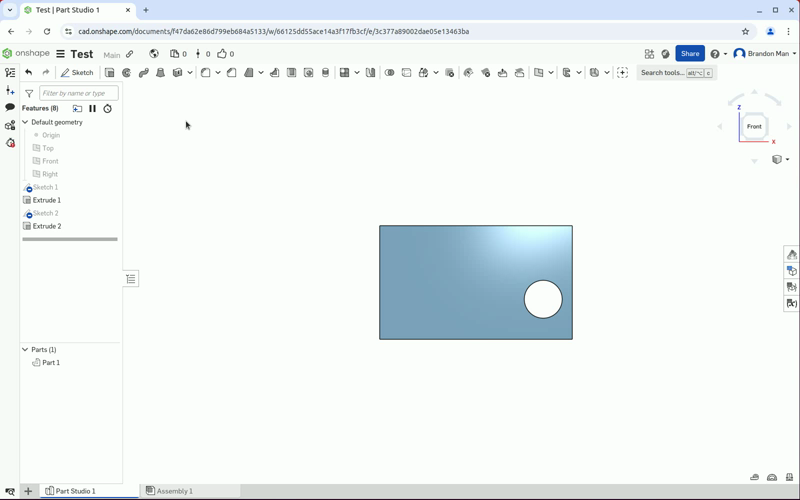
key(shift+h)
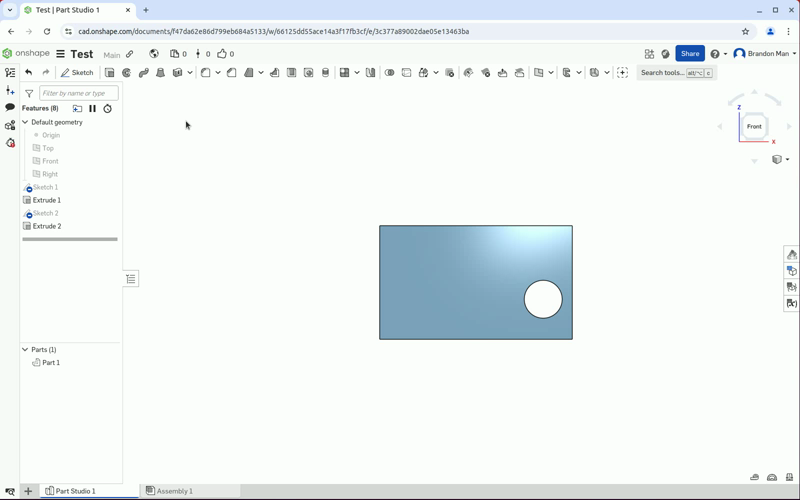
mouse_move(73, 189)
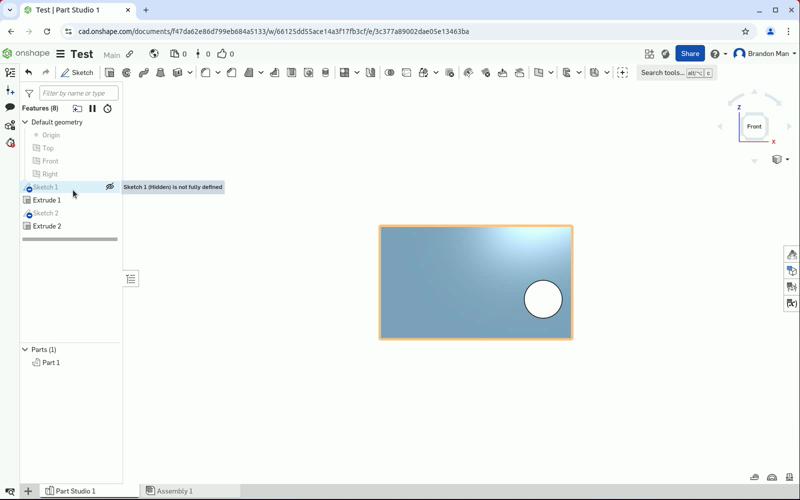
click(73, 189)
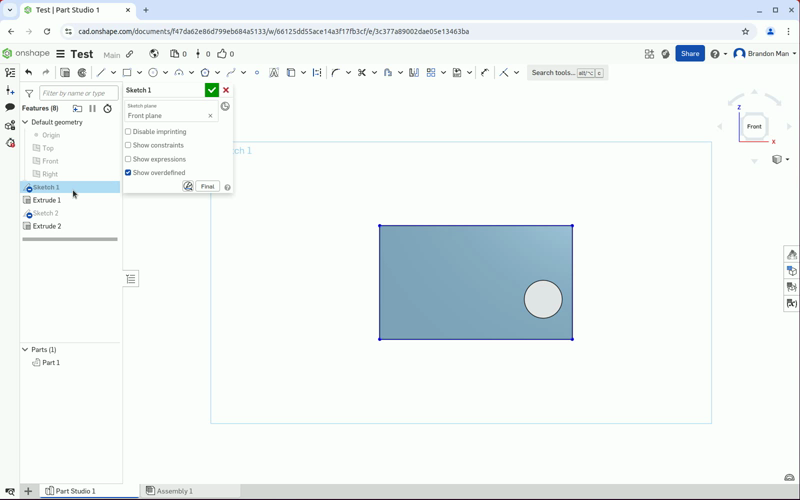
mouse_move(229, 92)
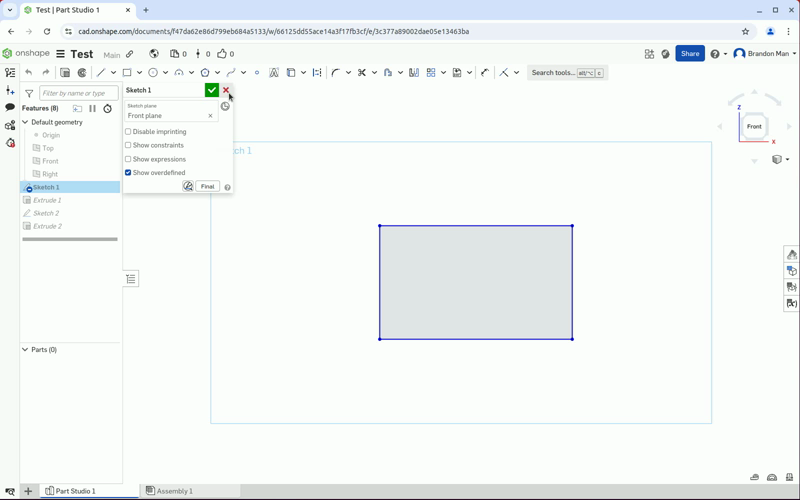
click(229, 92)
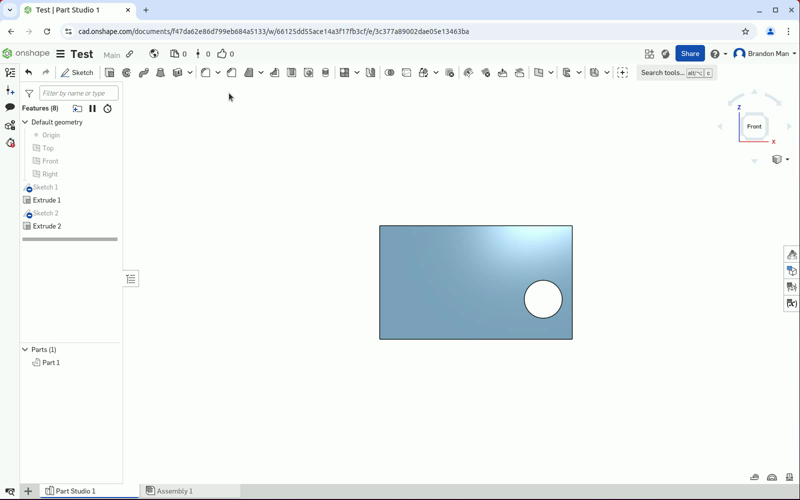
mouse_move(541, 75)
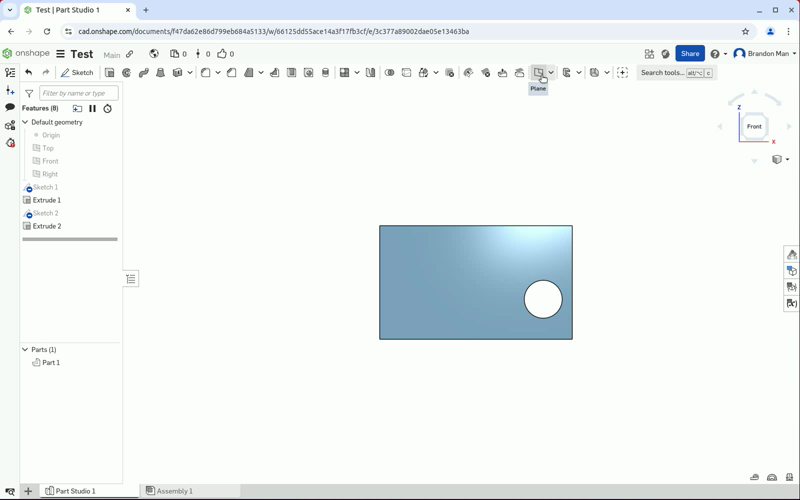
click(541, 75)
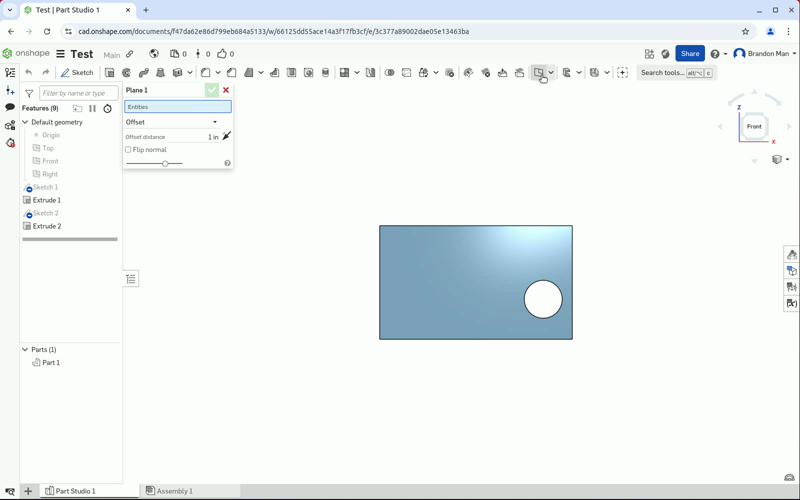
mouse_move(73, 163)
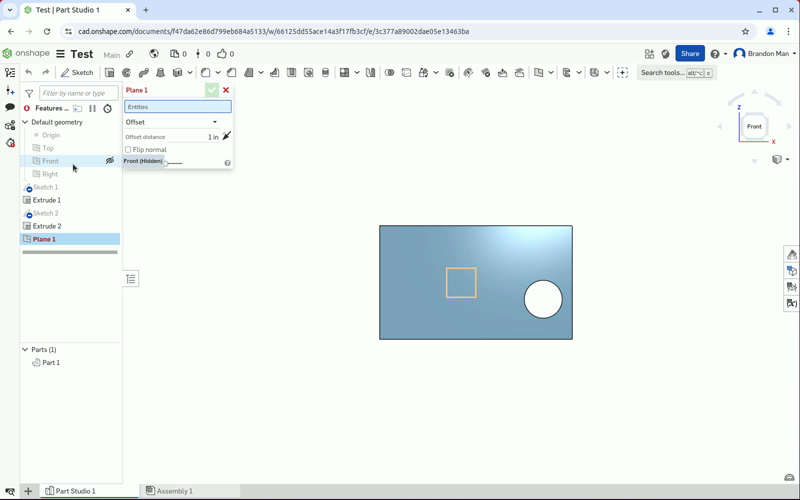
click(73, 163)
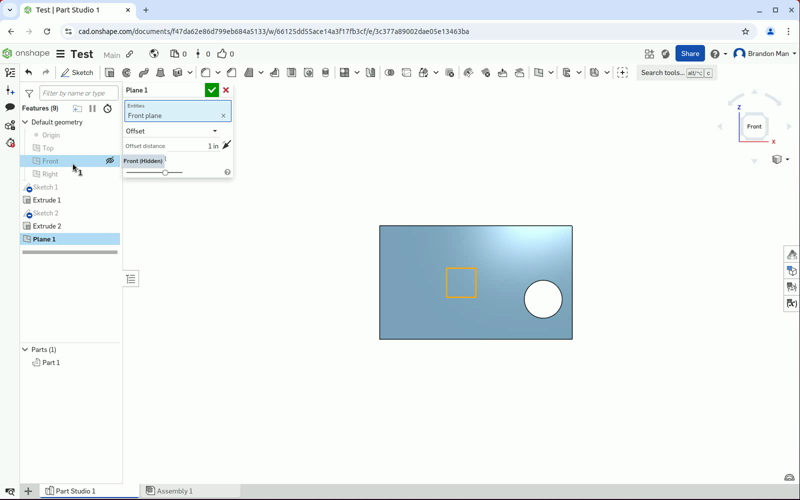
key(tab, 2)
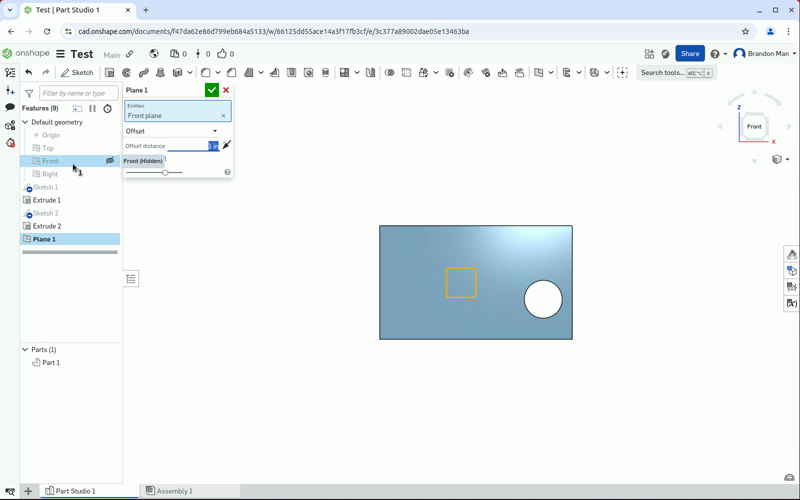
text(7.703)
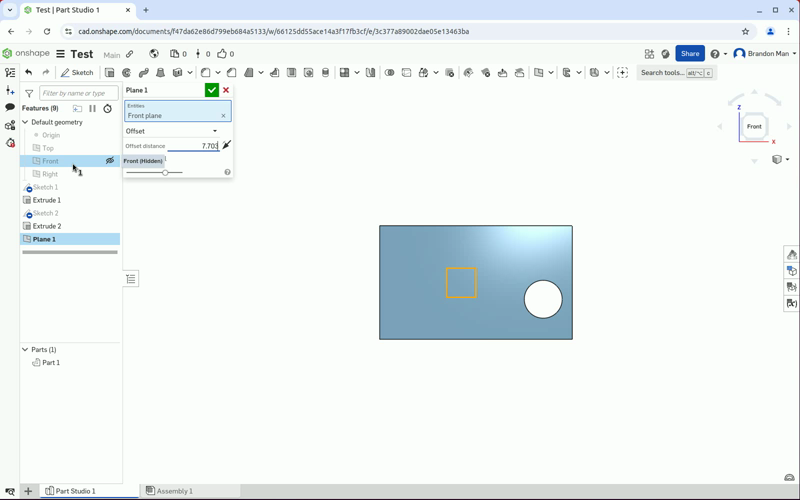
key(enter, 2)
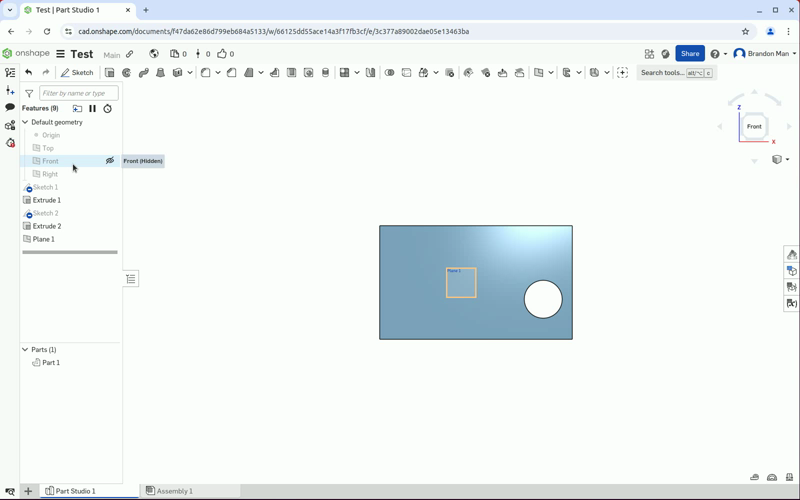
key(shift+s)
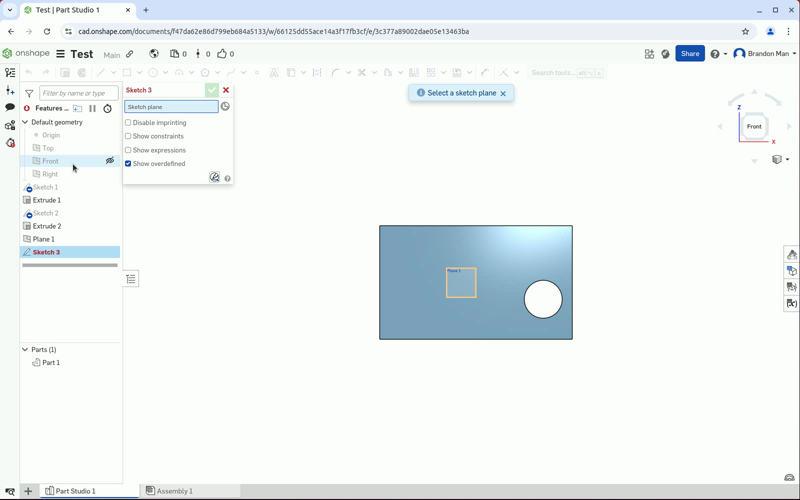
mouse_move(73, 241)
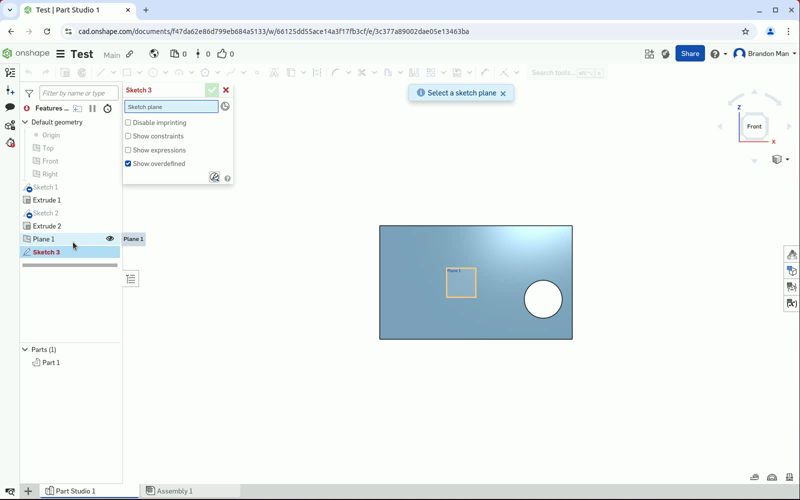
click(73, 241)
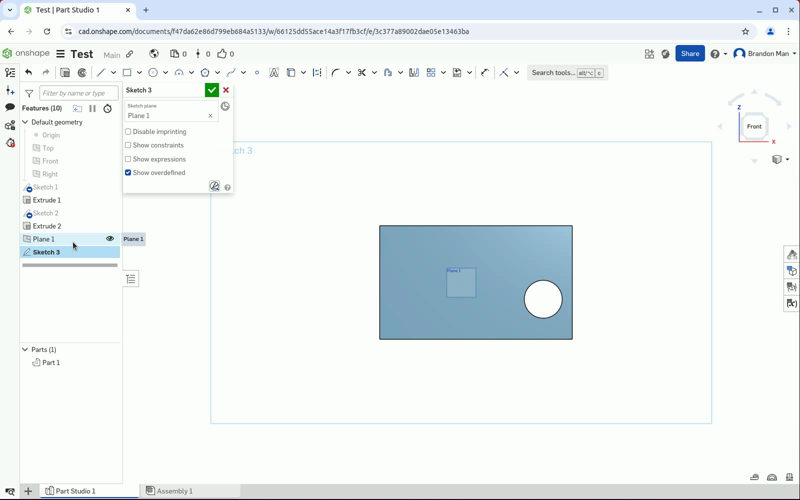
mouse_move(73, 352)
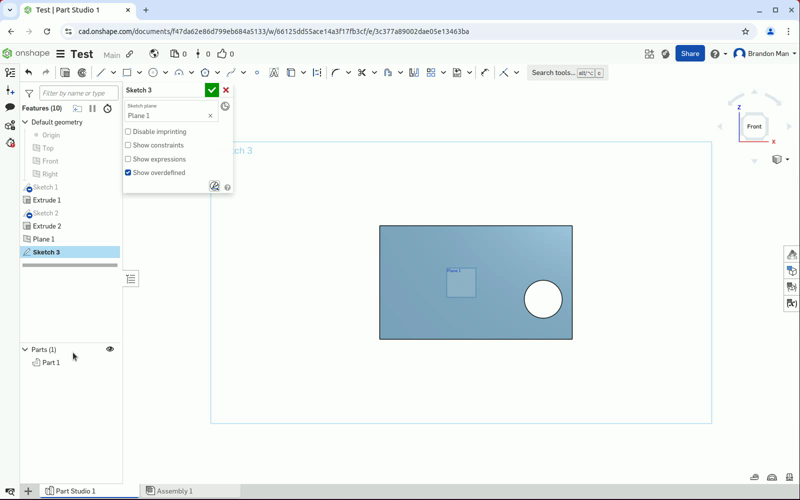
key(y)
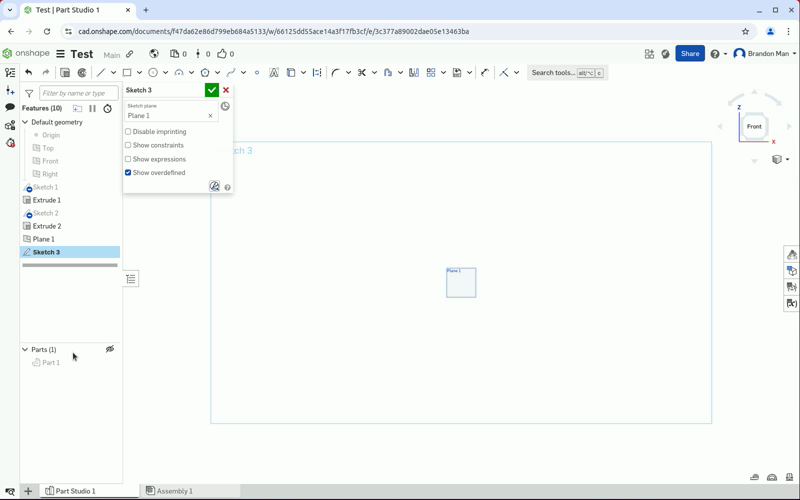
key(l)
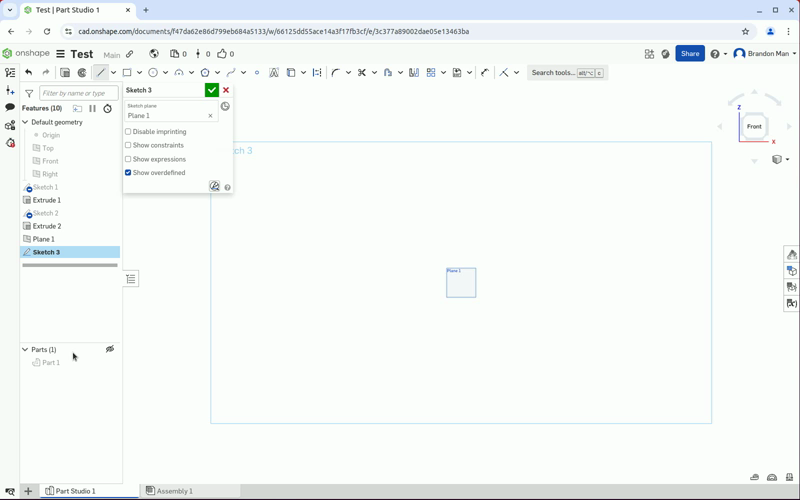
key_down(shift)
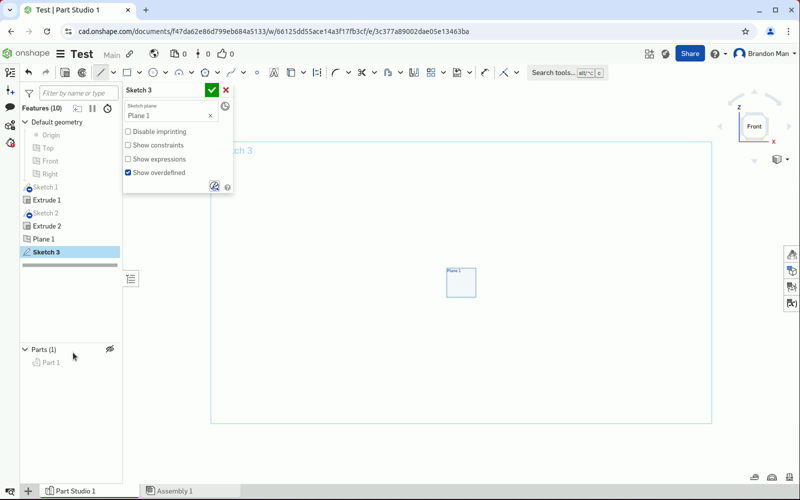
mouse_move(412, 274)
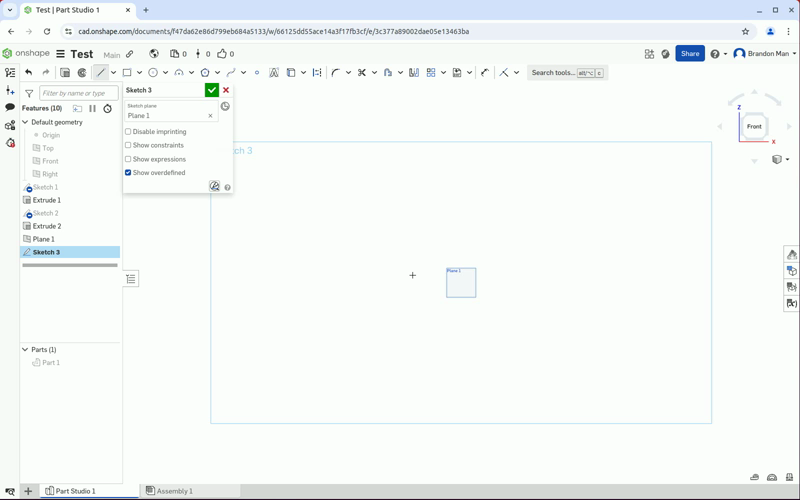
click(412, 274)
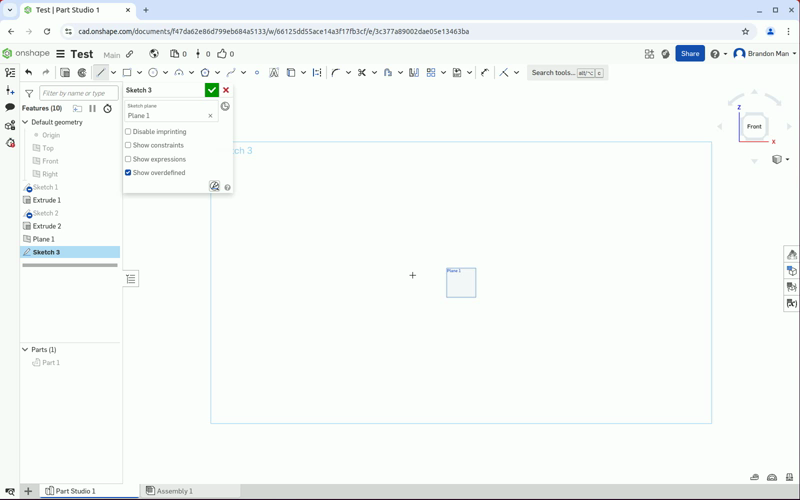
key_up(shift)
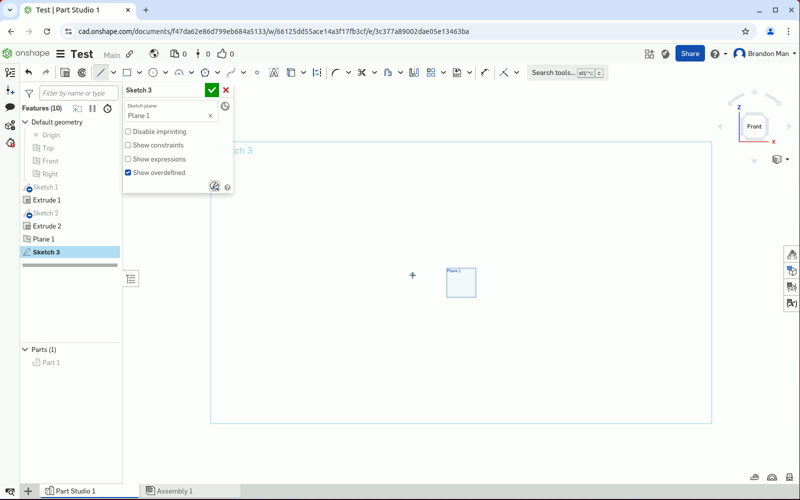
key_down(shift)
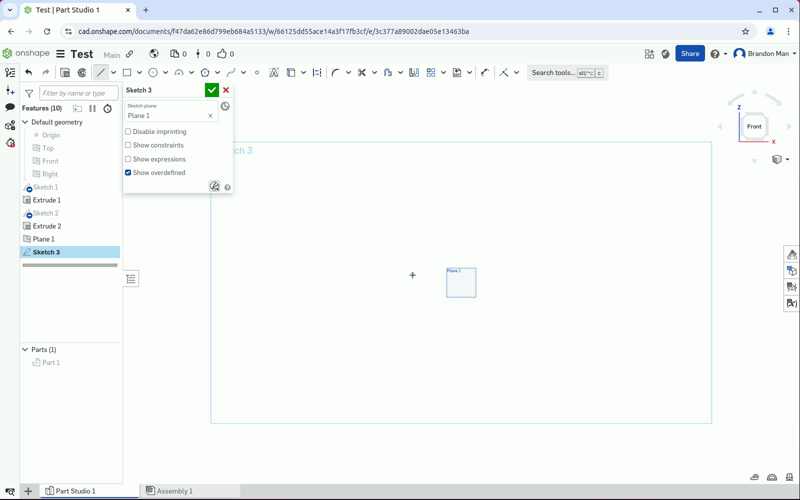
mouse_move(442, 274)
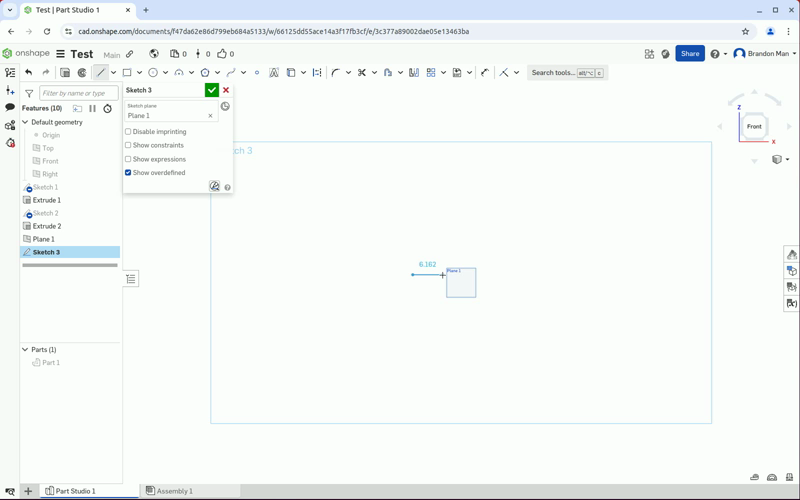
mouse_move(451, 274)
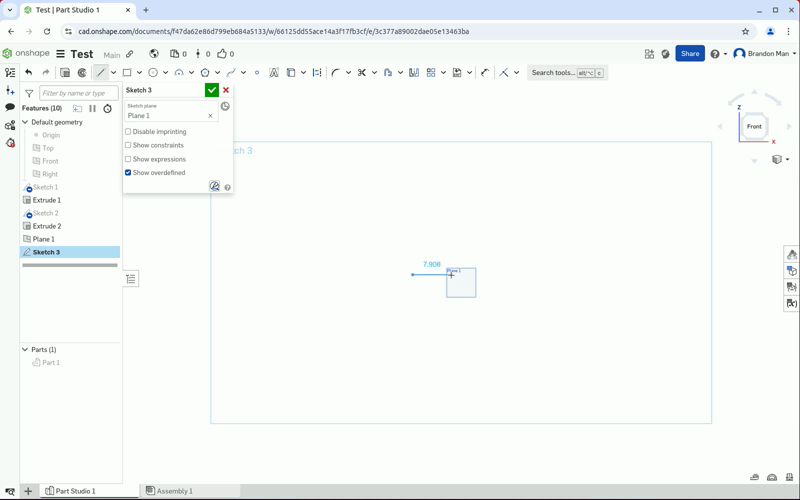
click(451, 274)
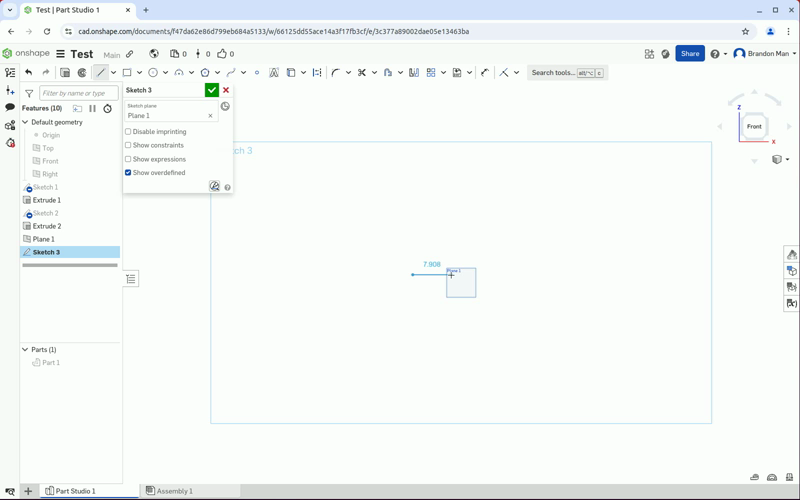
key_up(shift)
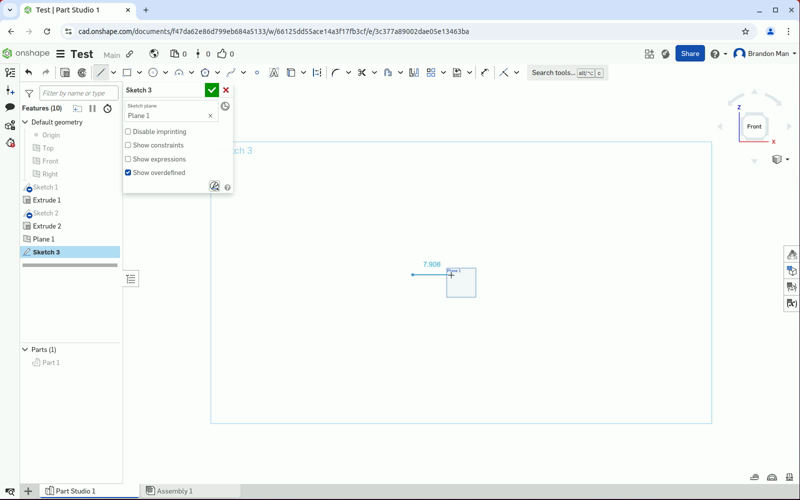
key_down(shift)
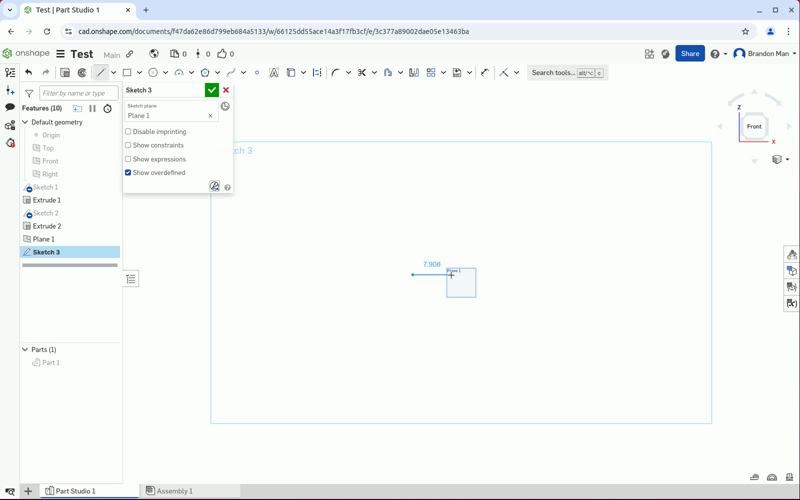
mouse_move(481, 274)
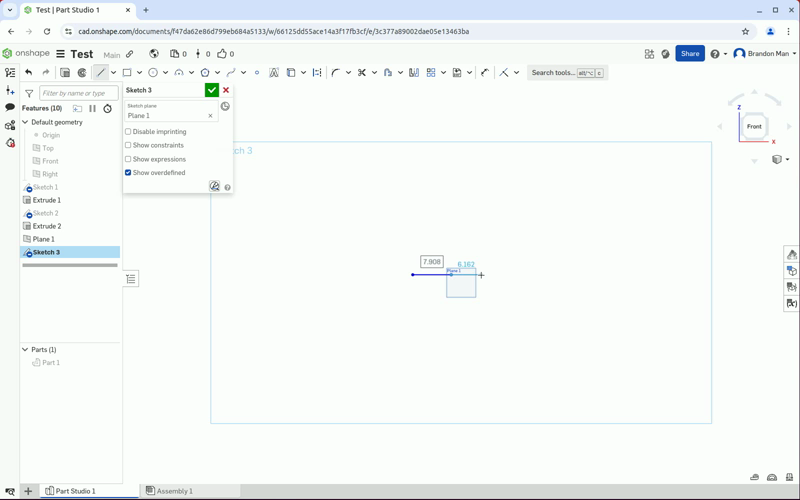
mouse_move(451, 236)
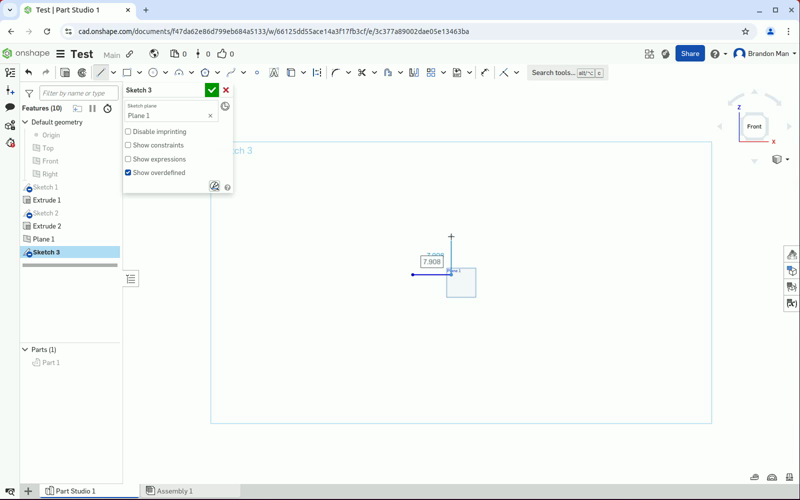
click(451, 236)
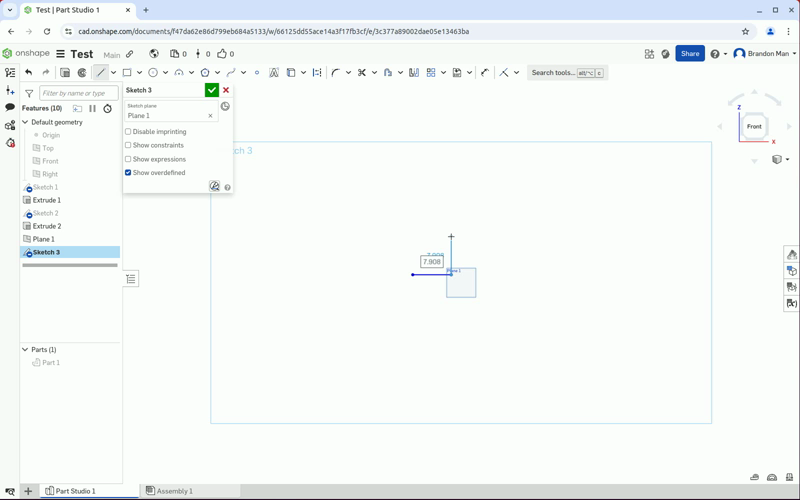
key_up(shift)
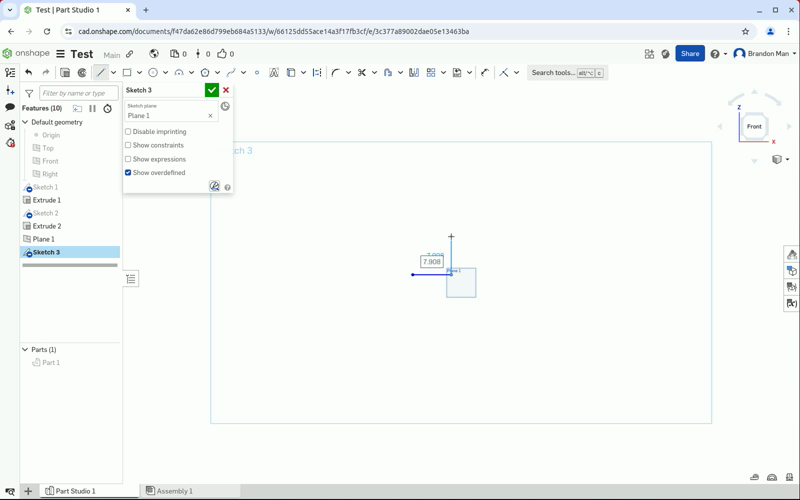
key_down(shift)
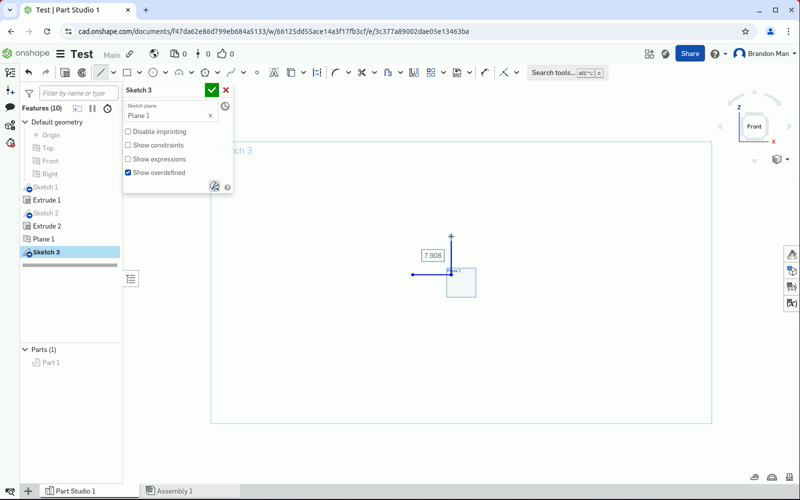
mouse_move(481, 236)
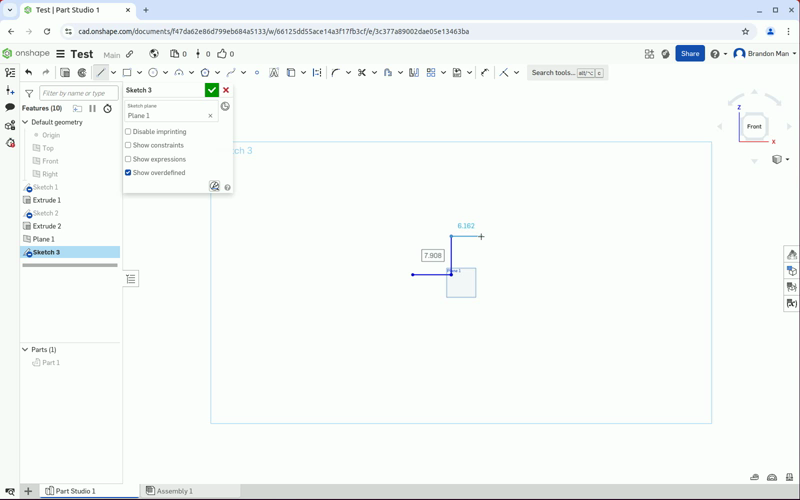
mouse_move(412, 236)
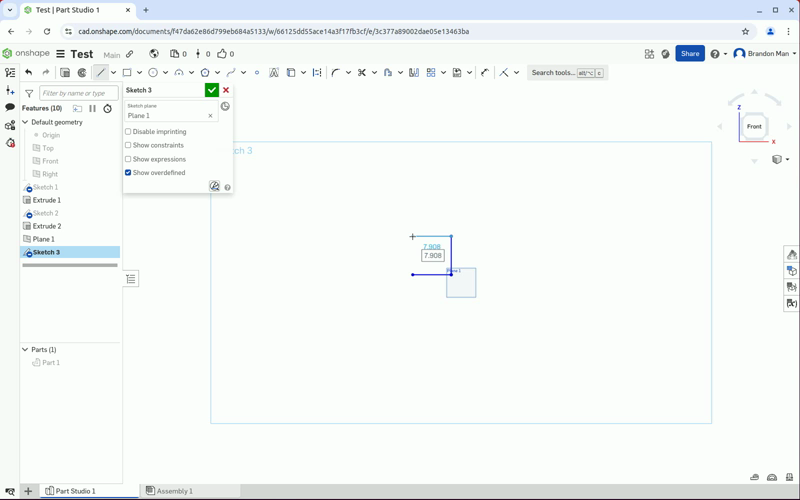
click(412, 236)
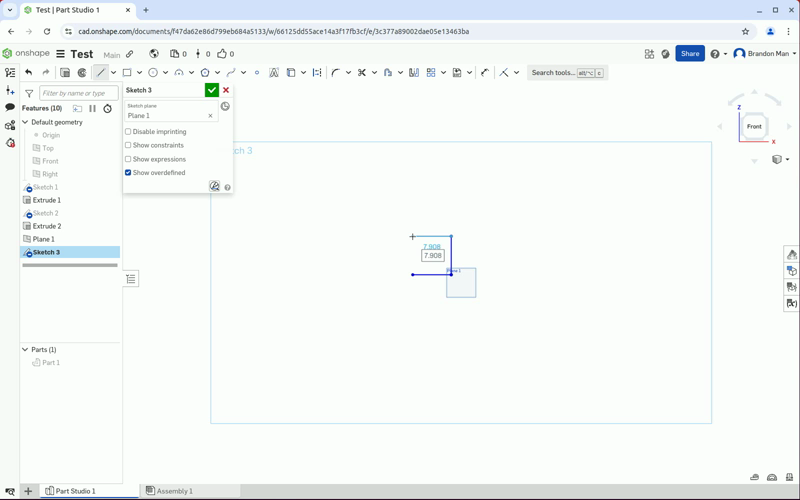
key_up(shift)
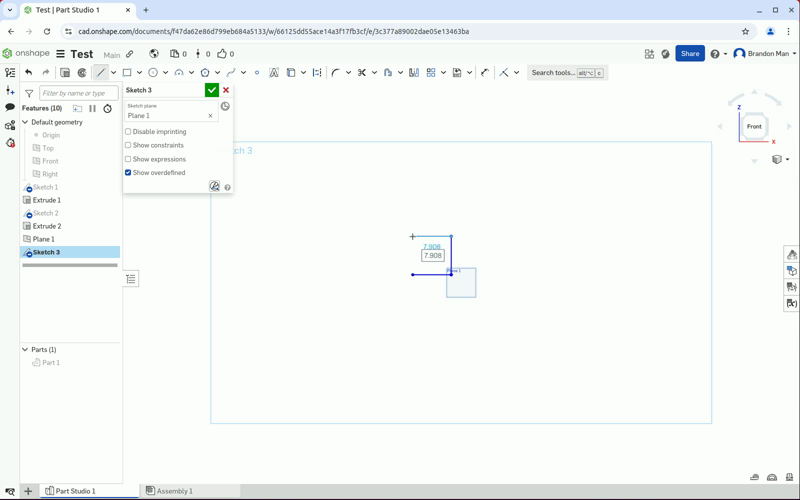
mouse_move(442, 236)
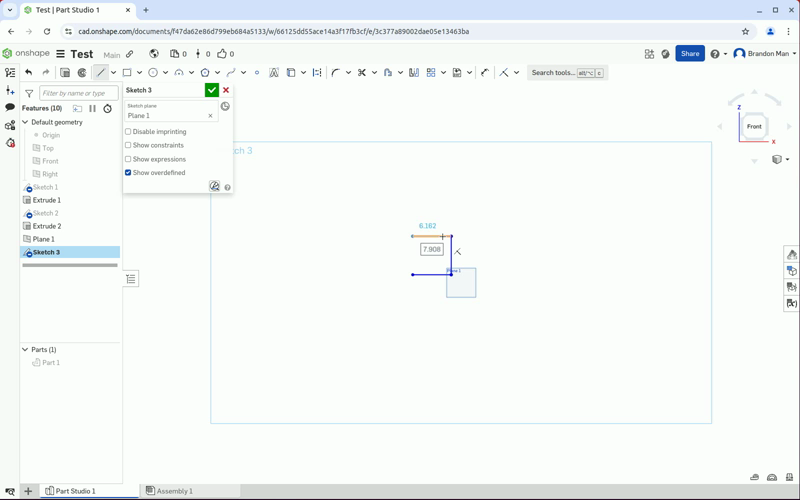
key_down(shift)
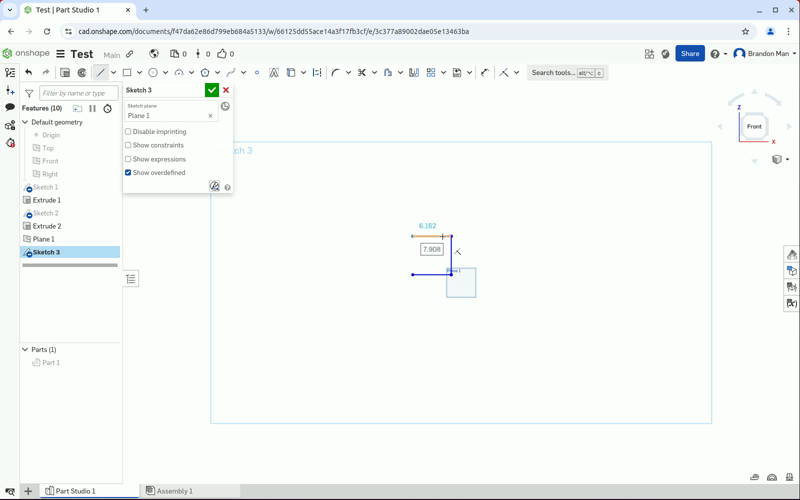
mouse_move(412, 274)
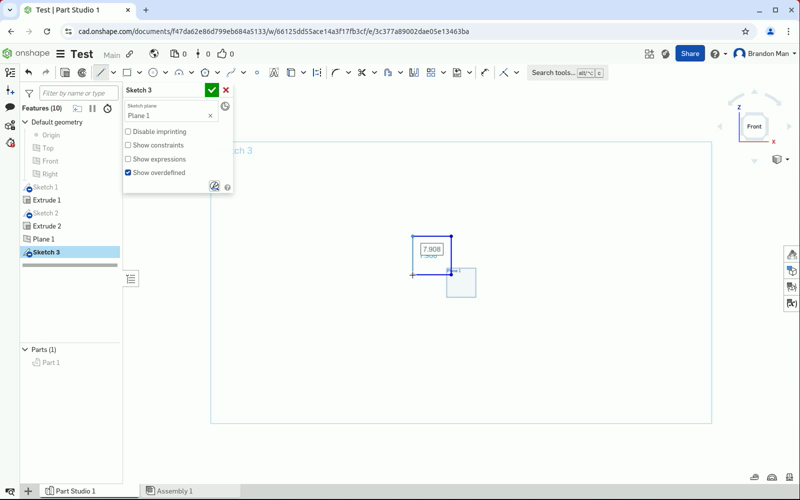
key_up(shift)
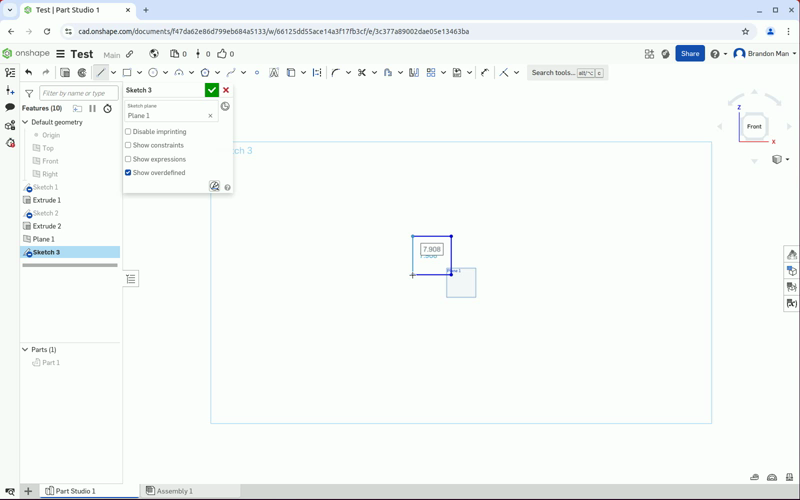
click(412, 274)
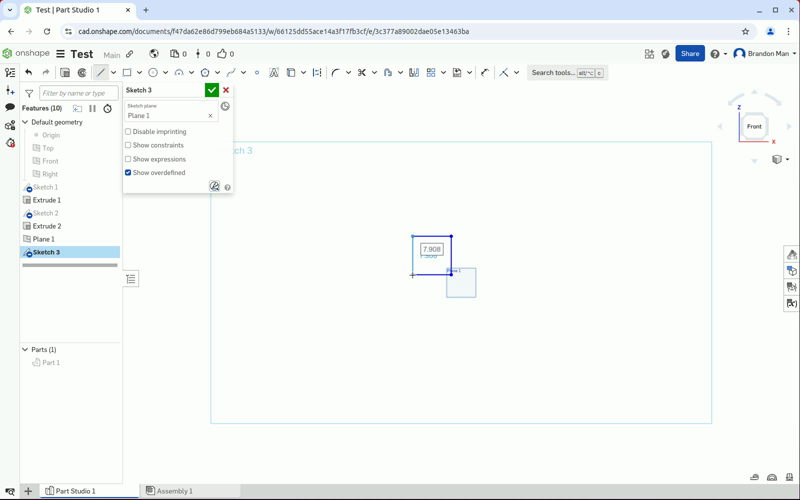
key(esc)
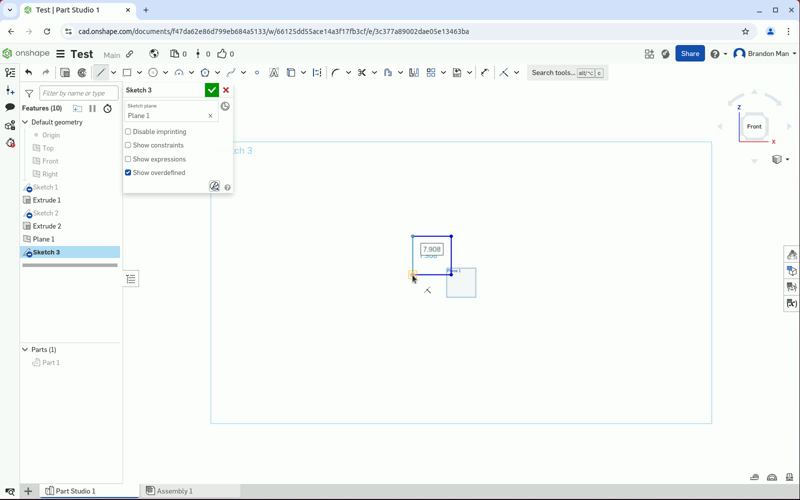
mouse_move(434, 266)
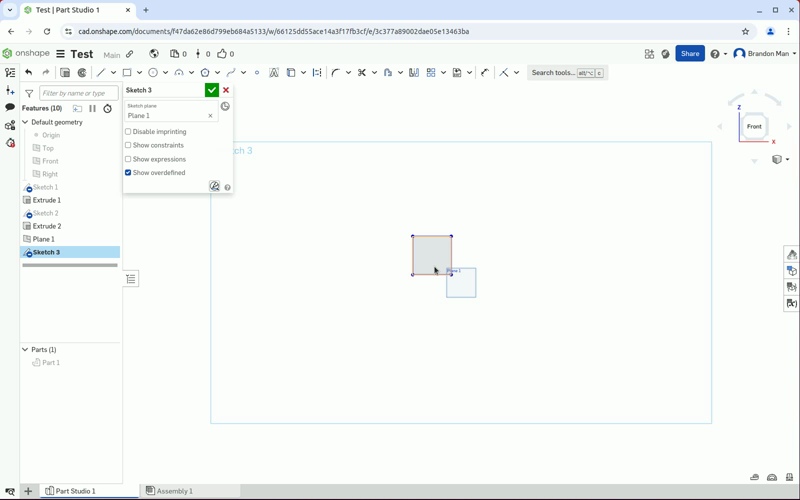
scroll(6)
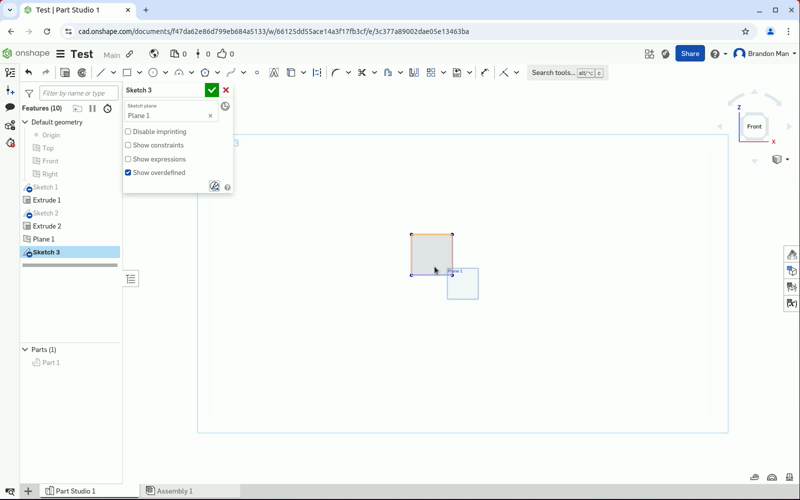
scroll(6)
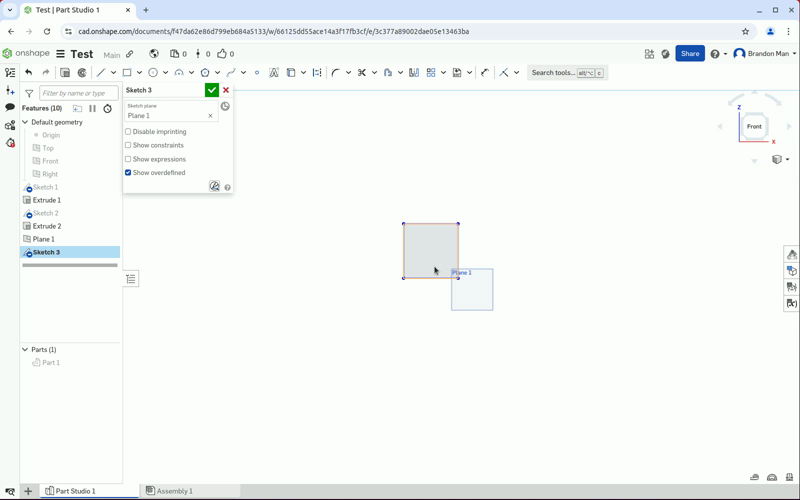
scroll(6)
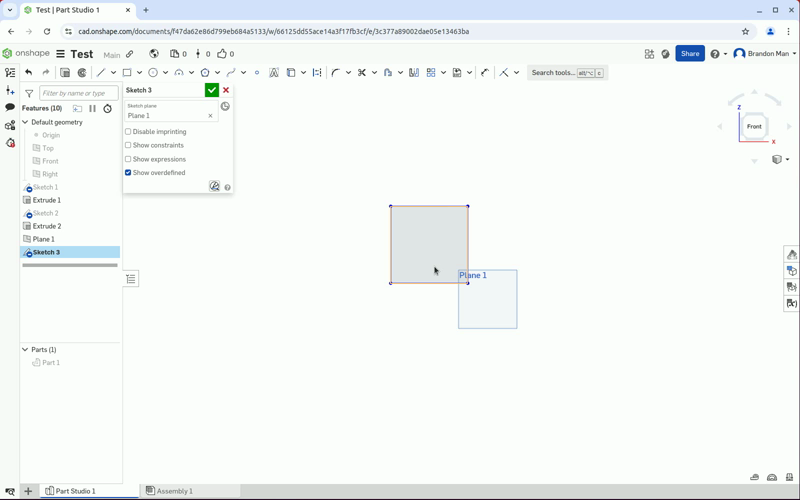
scroll(6)
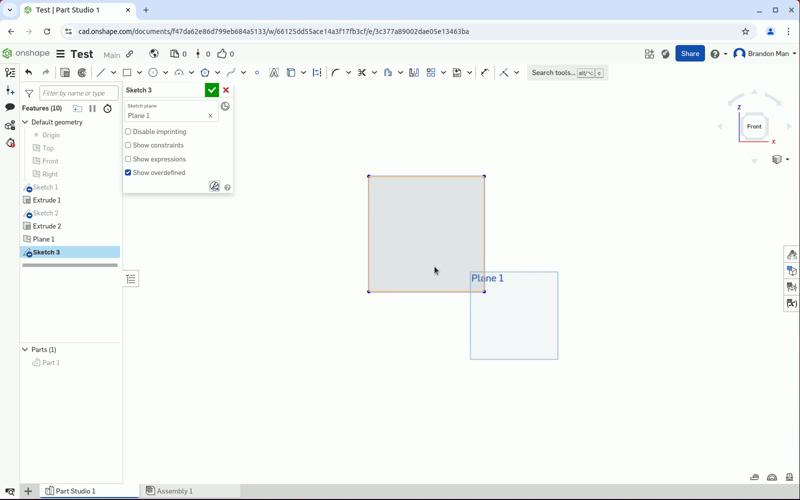
scroll(6)
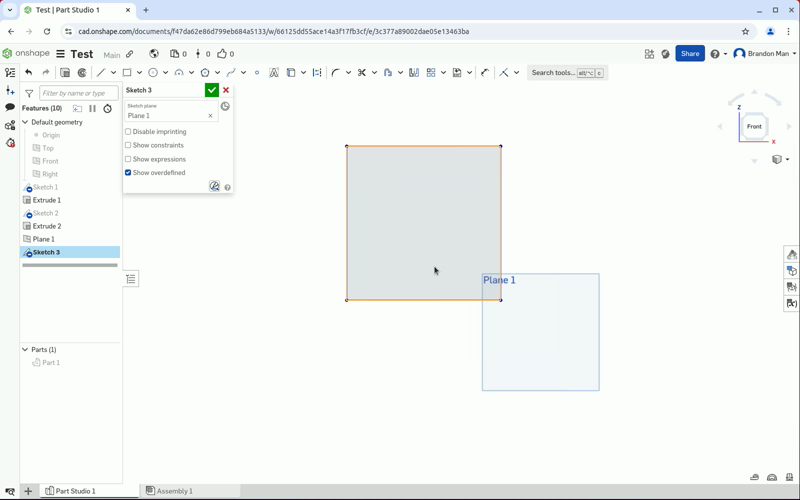
scroll(6)
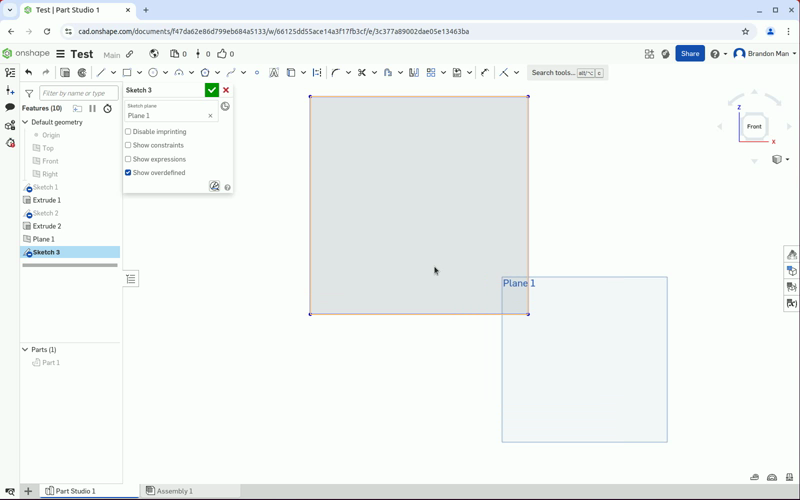
scroll(6)
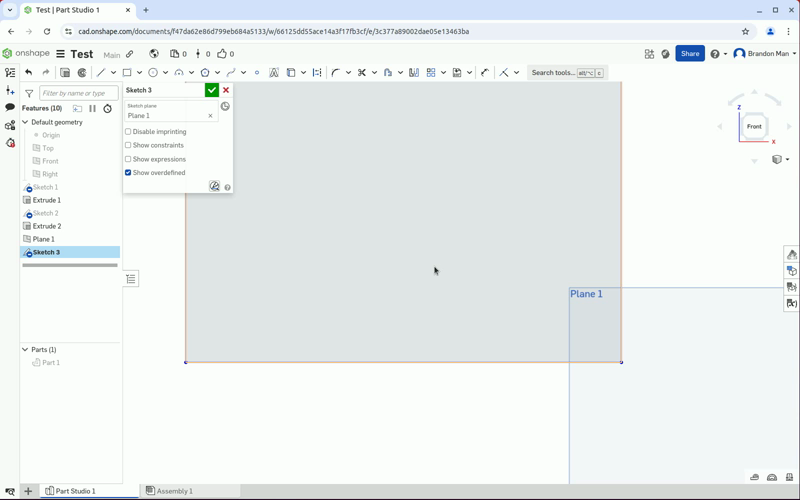
click(434, 266)
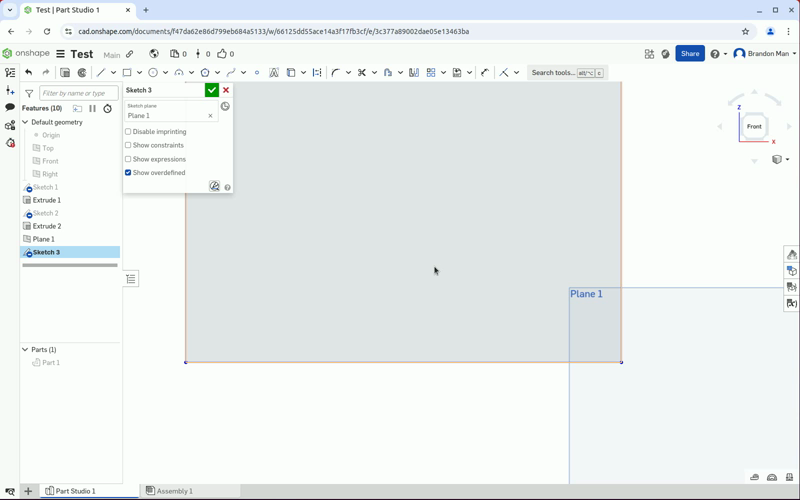
scroll(-6)
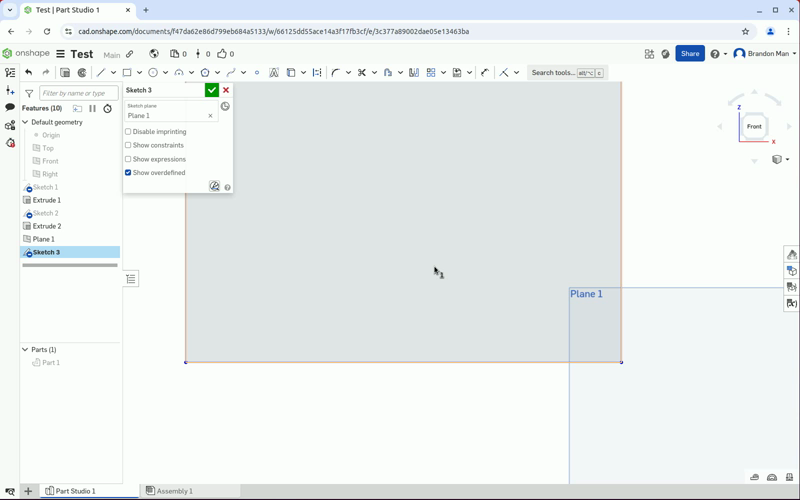
scroll(-6)
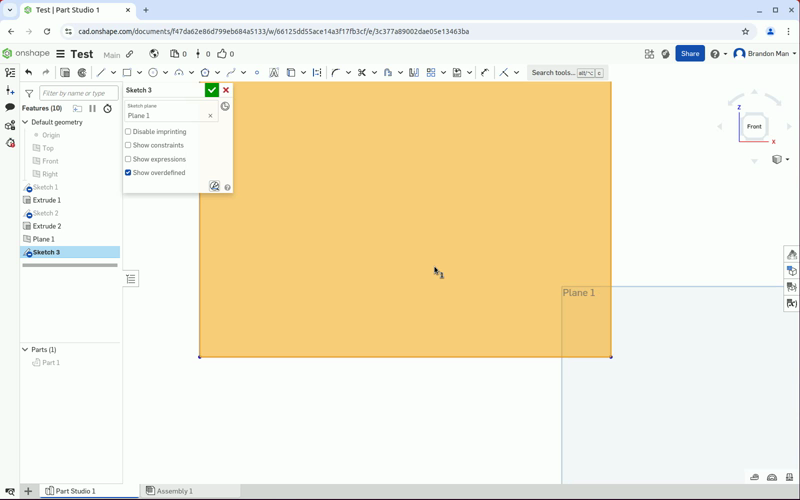
scroll(-6)
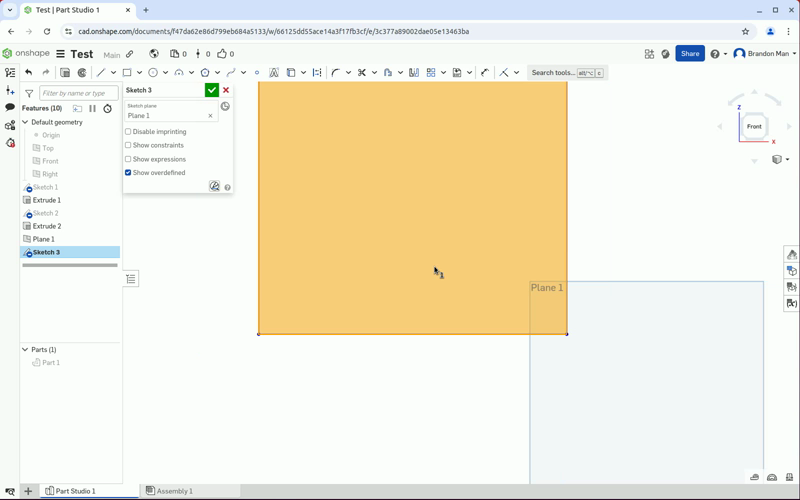
scroll(-6)
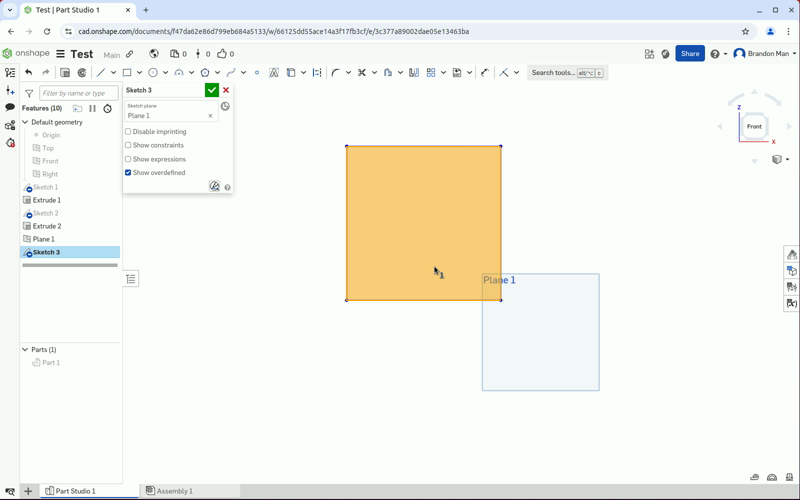
scroll(-6)
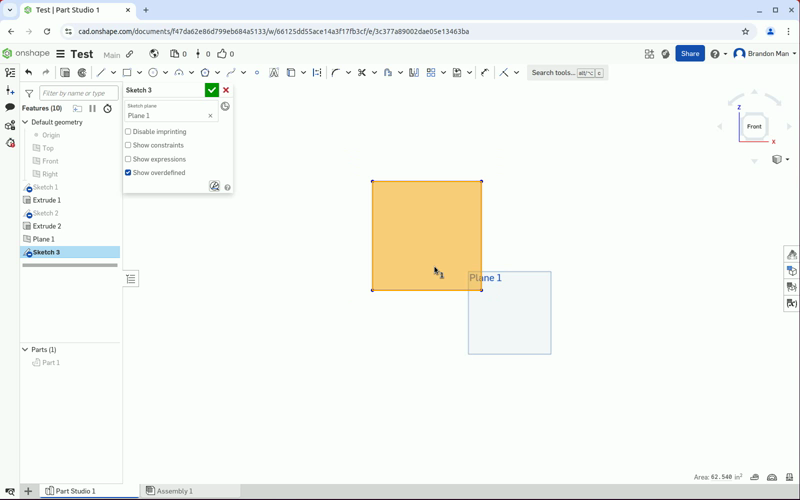
scroll(-6)
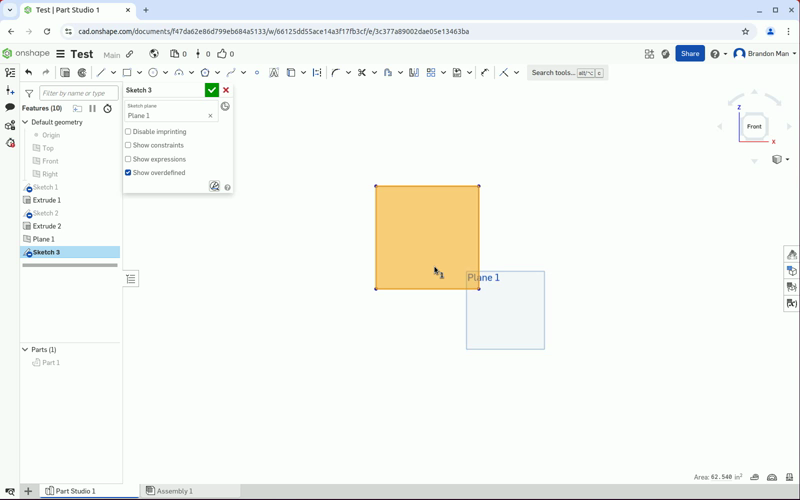
scroll(-6)
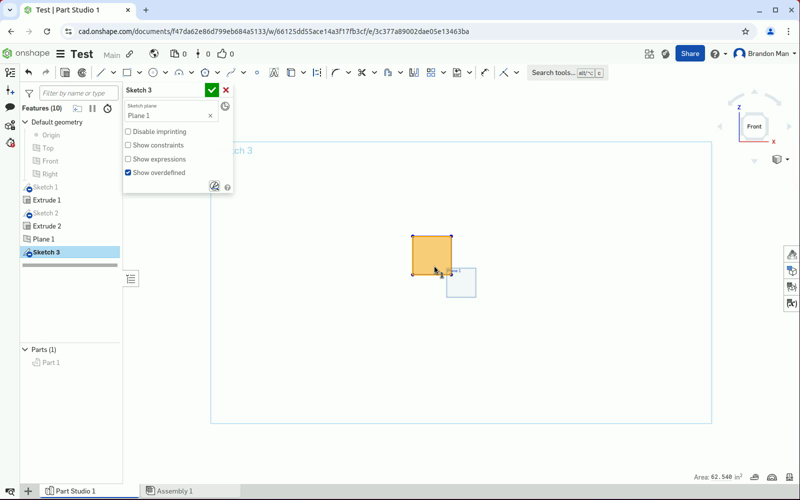
mouse_move(73, 352)
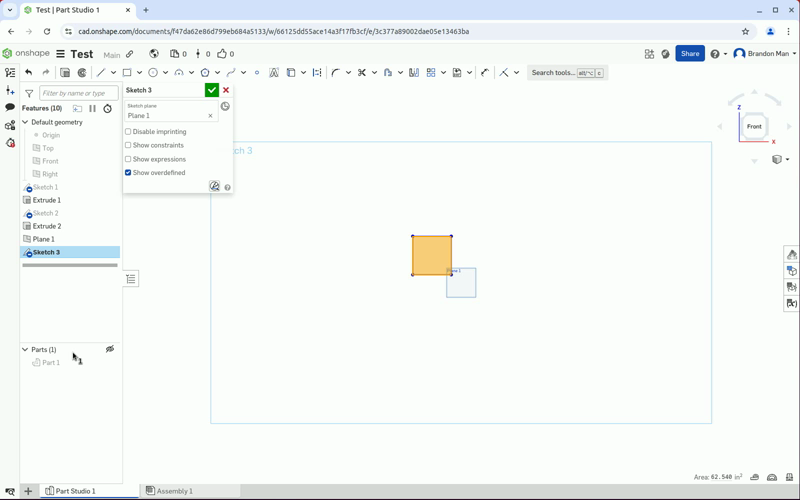
key(shift+y)
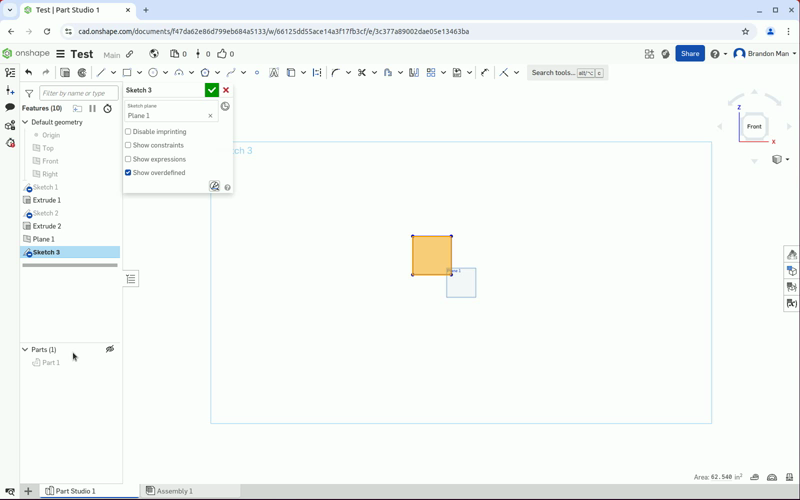
key(shift+e)
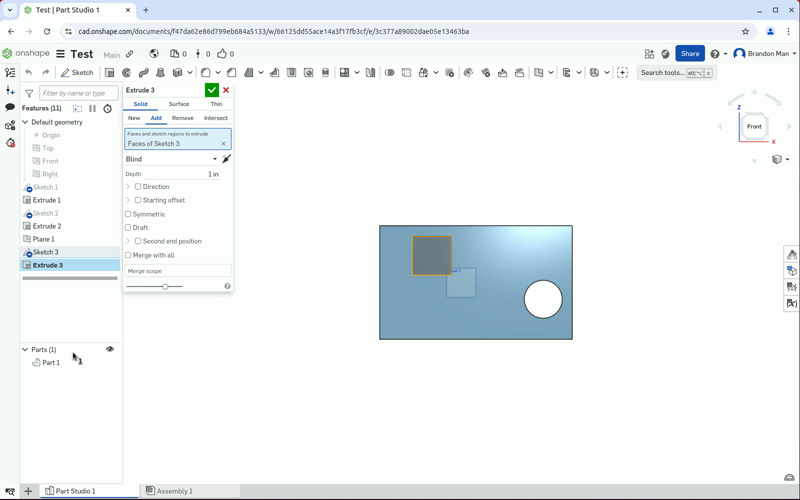
mouse_move(143, 106)
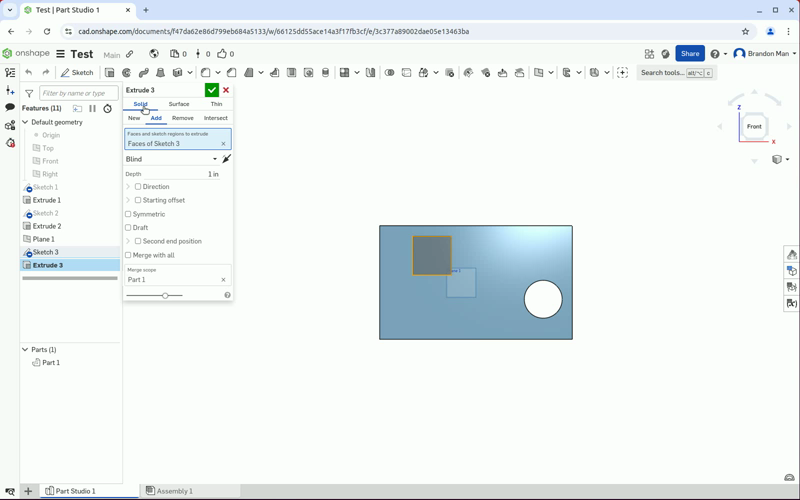
click(143, 106)
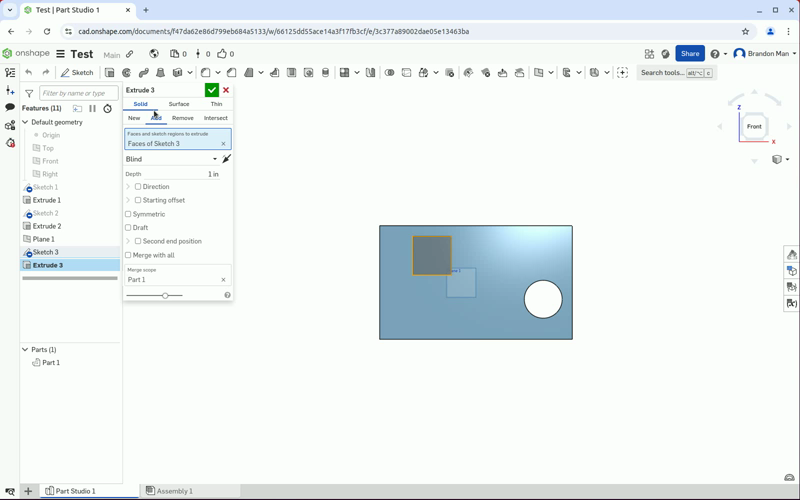
mouse_move(186, 120)
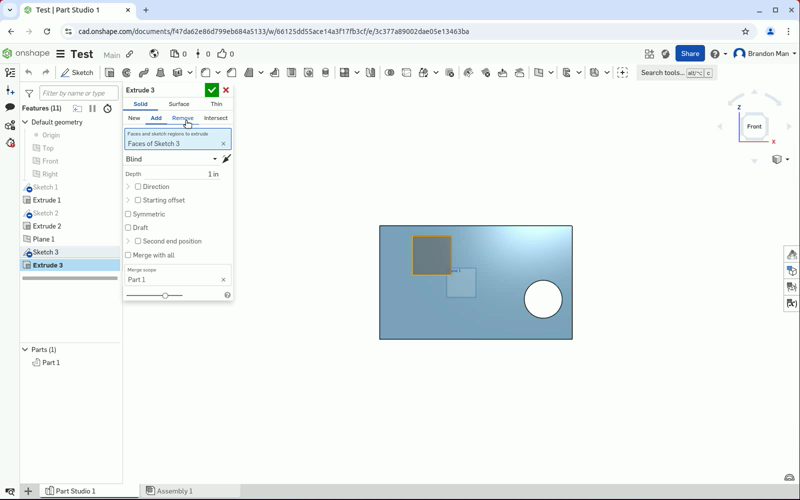
click(186, 120)
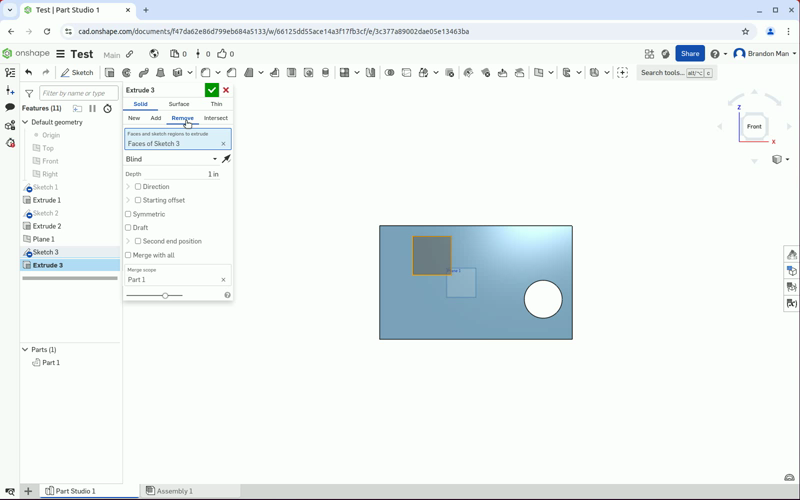
key(tab, 4)
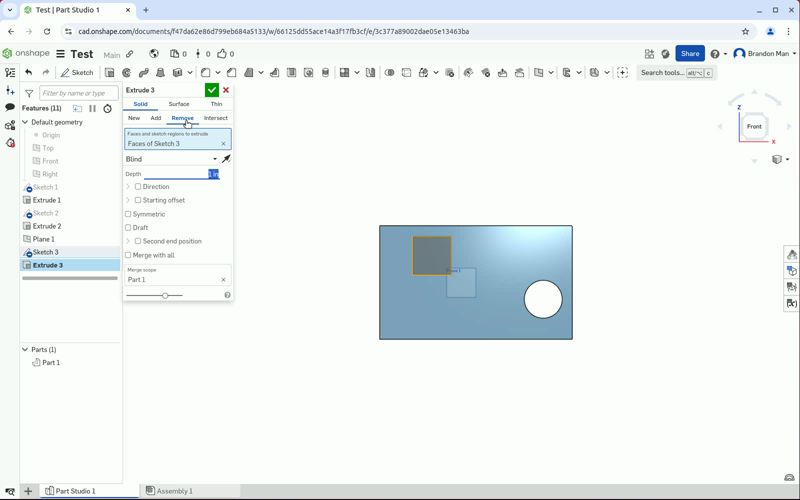
text(7.703)
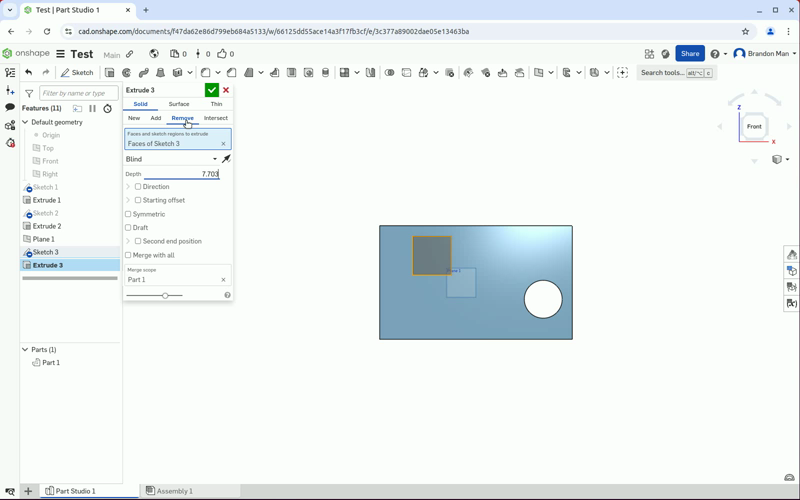
key(tab, 6)
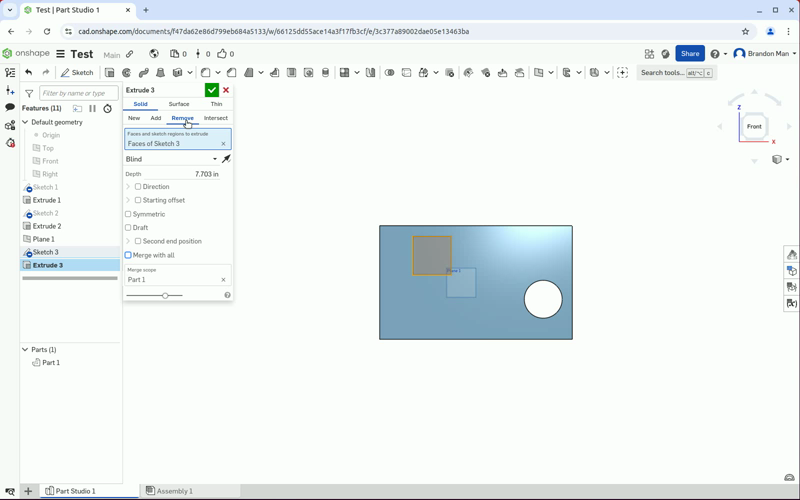
key(space)
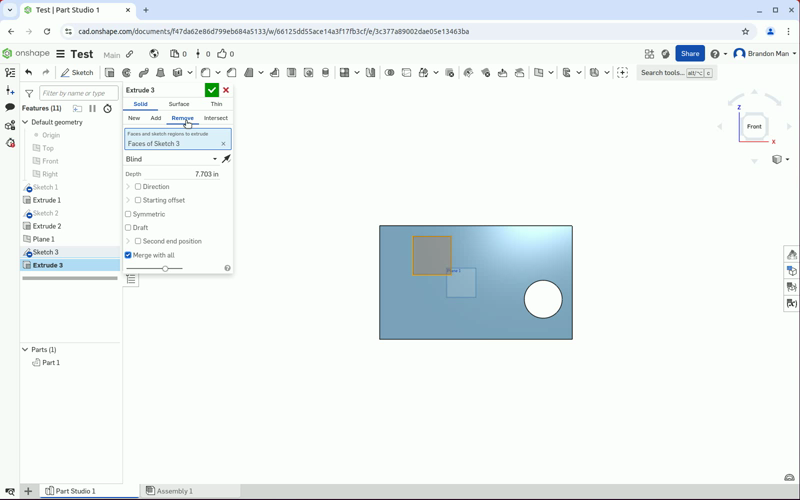
key(enter)
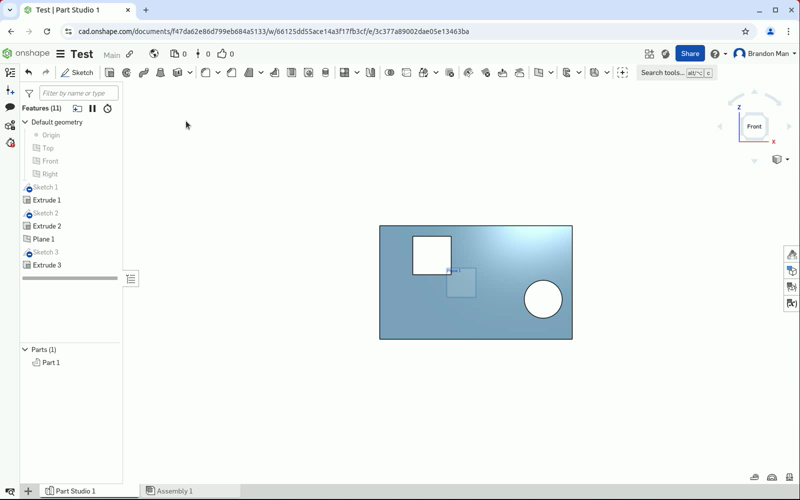
key(shift+h)
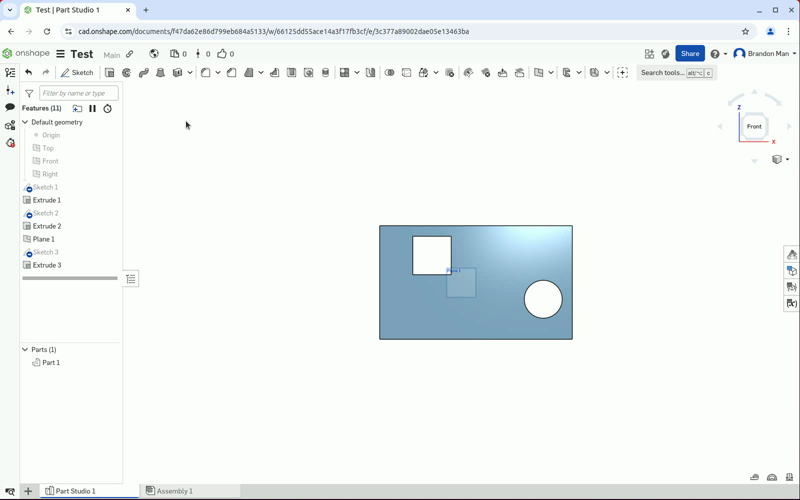
key(shift+h)
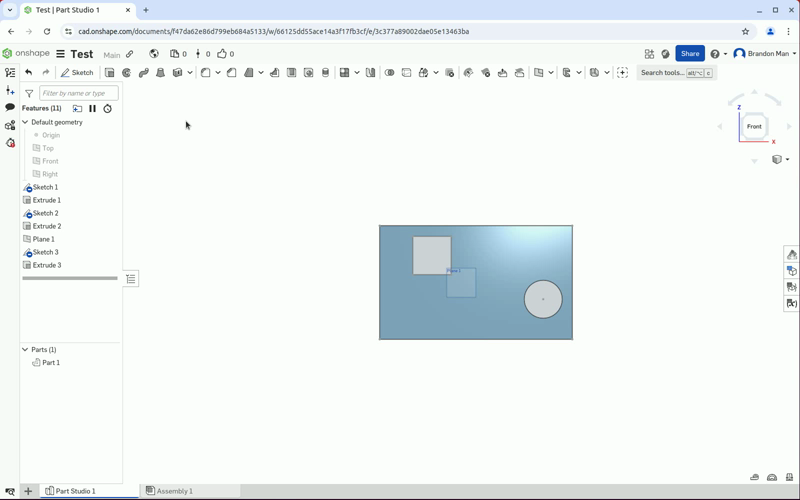
key(shift+7)
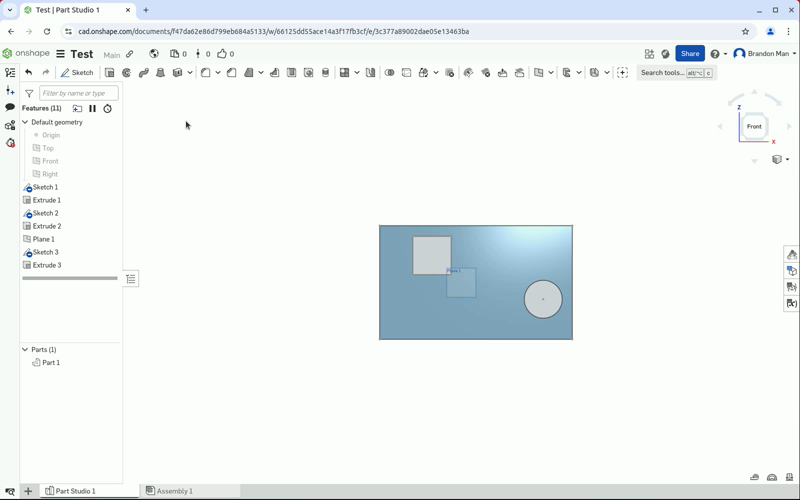
key(left, 2)
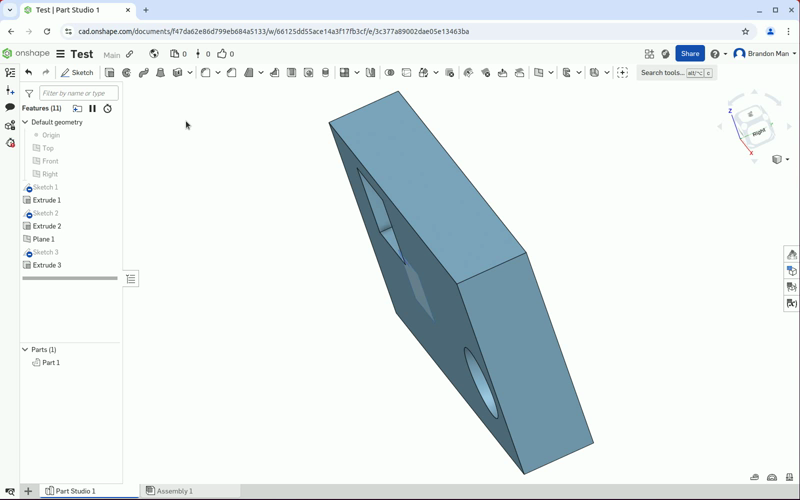
key(down, 2)
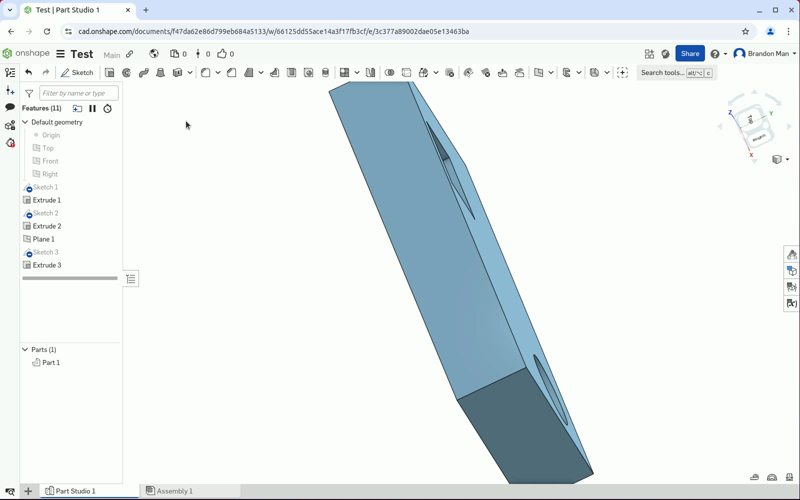
key(up, 2)
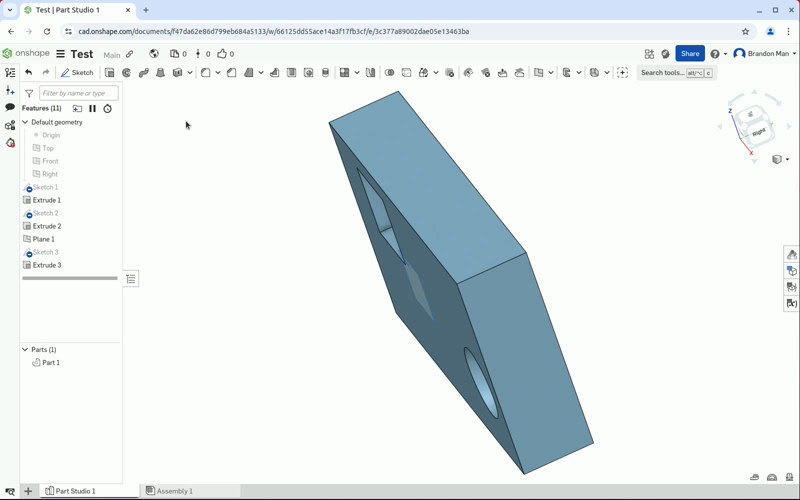
key(right, 2)
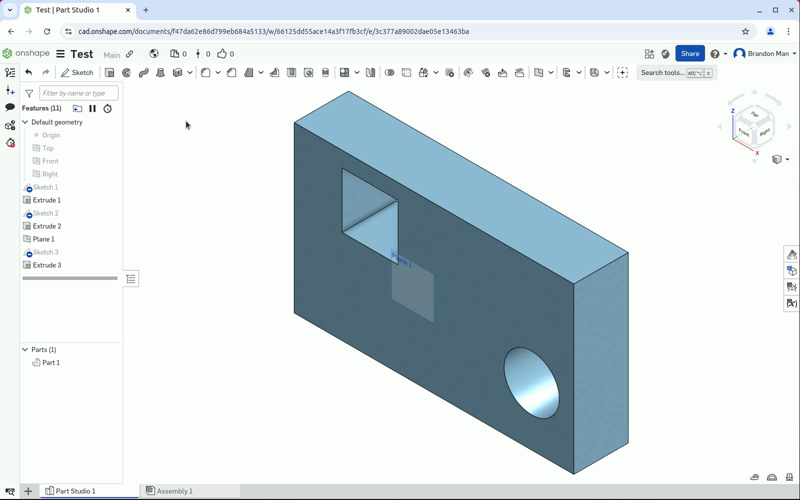
mouse_move(73, 189)
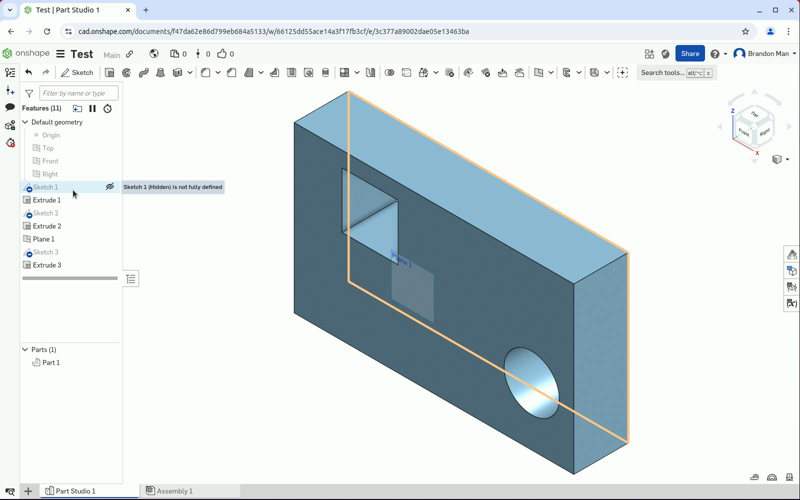
click(73, 189)